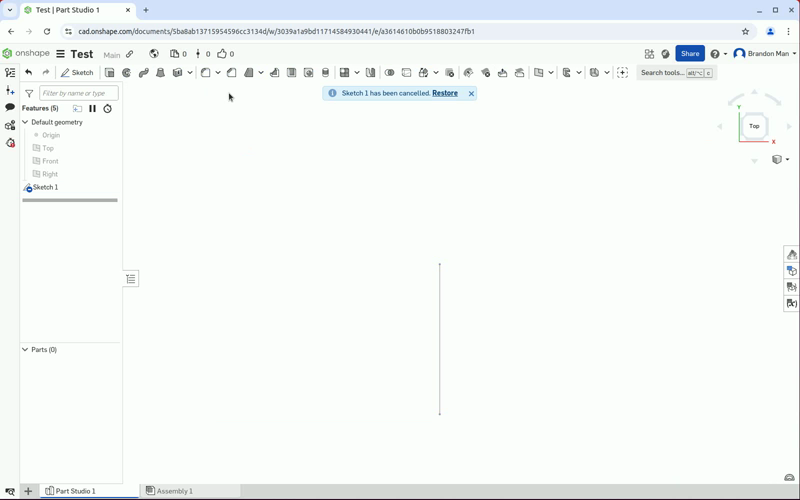
key(shift+h)
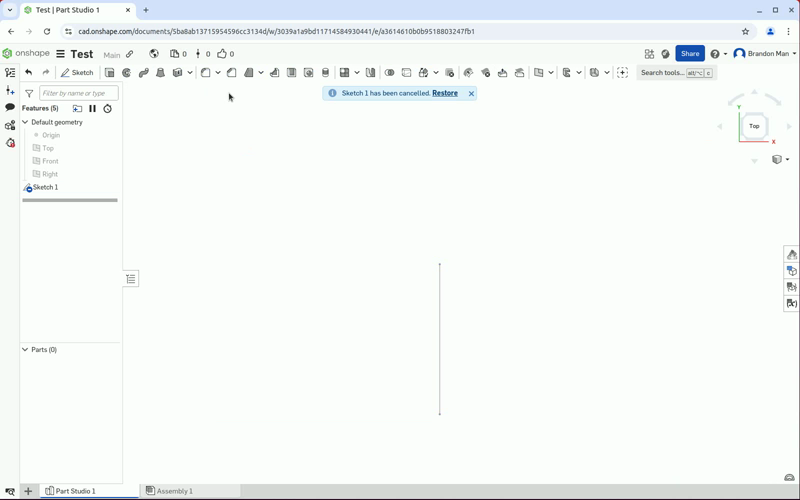
key(shift+s)
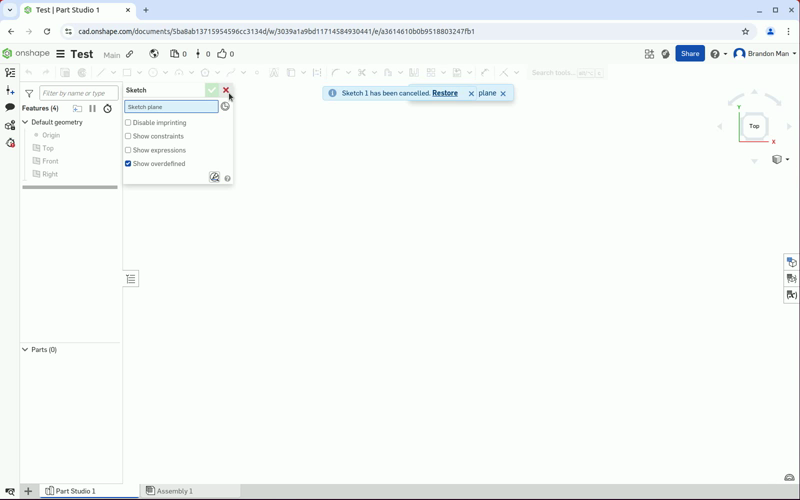
mouse_move(73, 150)
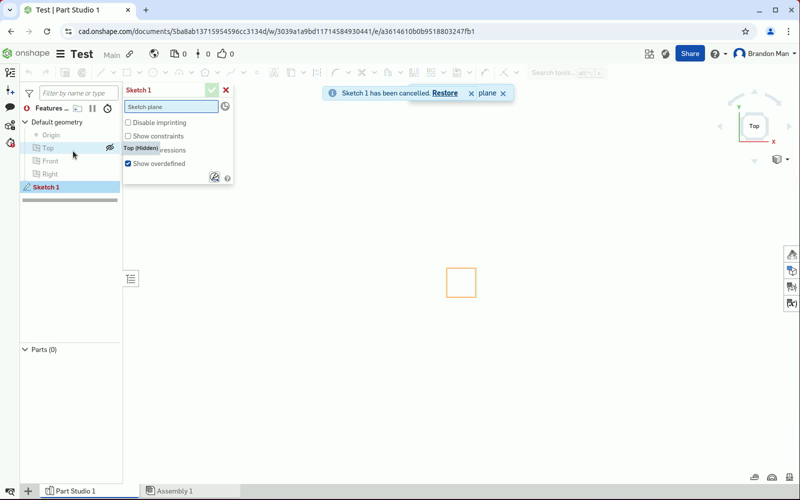
click(73, 150)
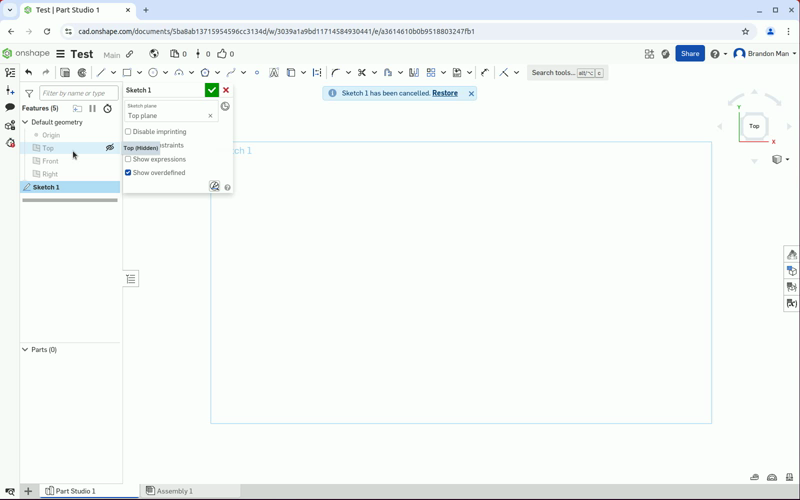
mouse_move(73, 352)
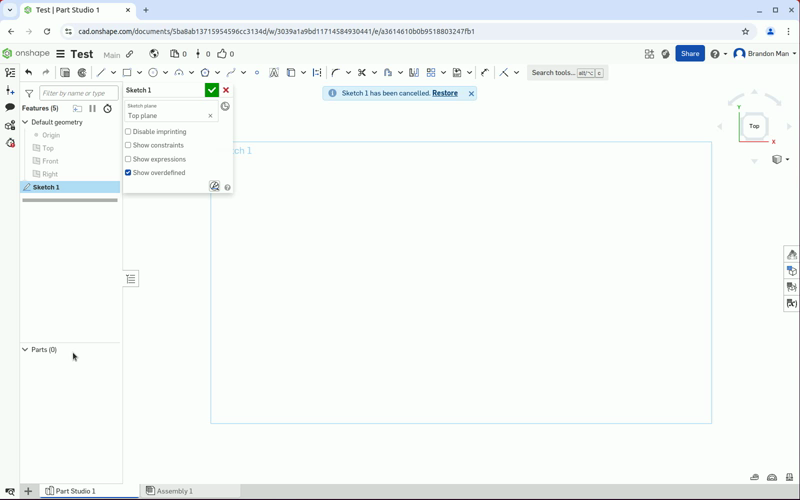
key(y)
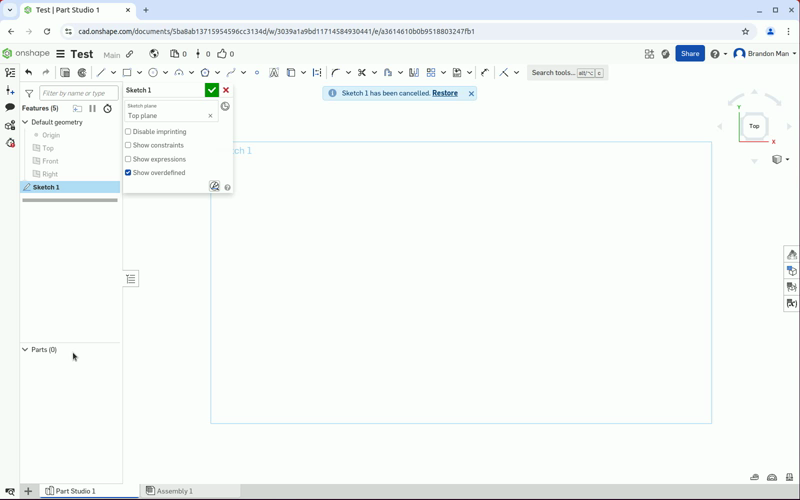
key(l)
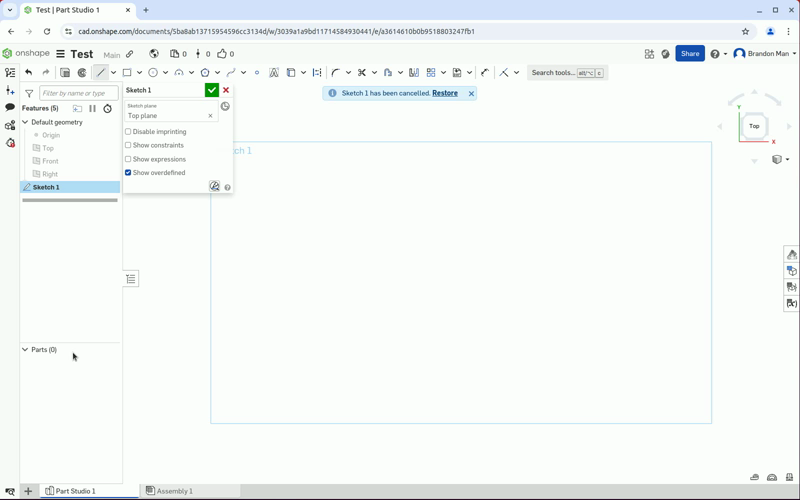
key_down(shift)
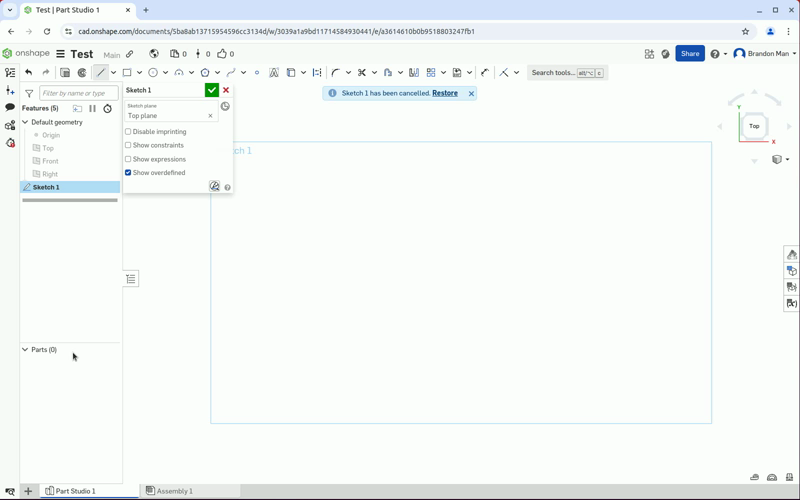
mouse_move(348, 345)
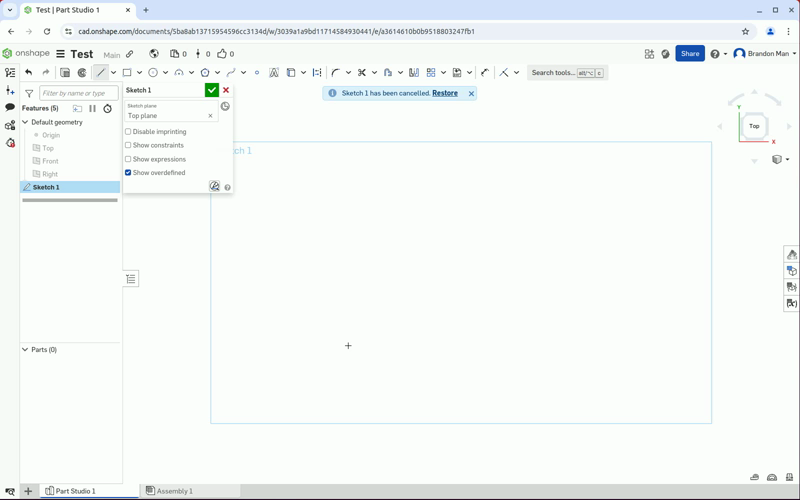
click(348, 345)
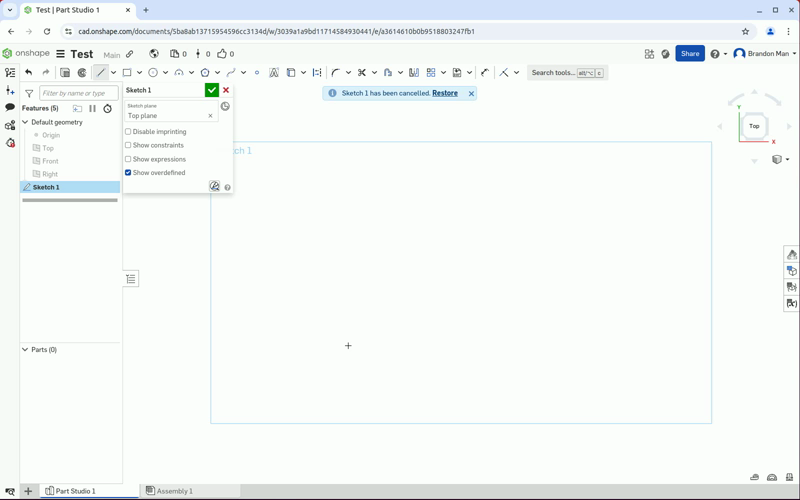
key_up(shift)
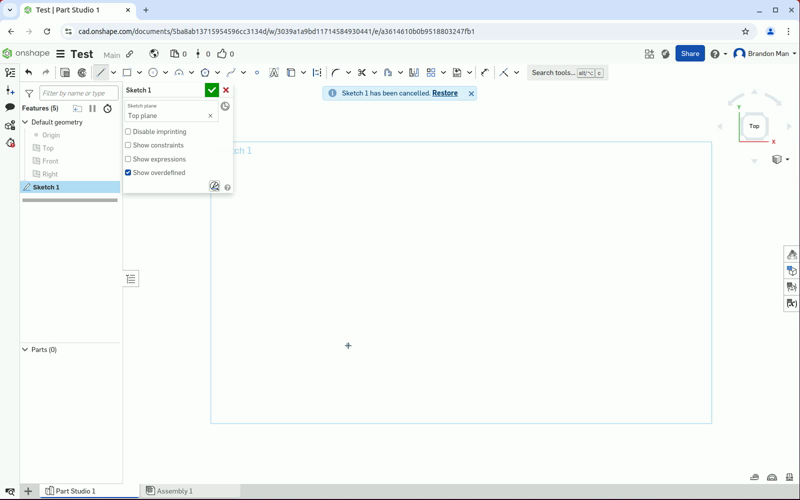
key_down(shift)
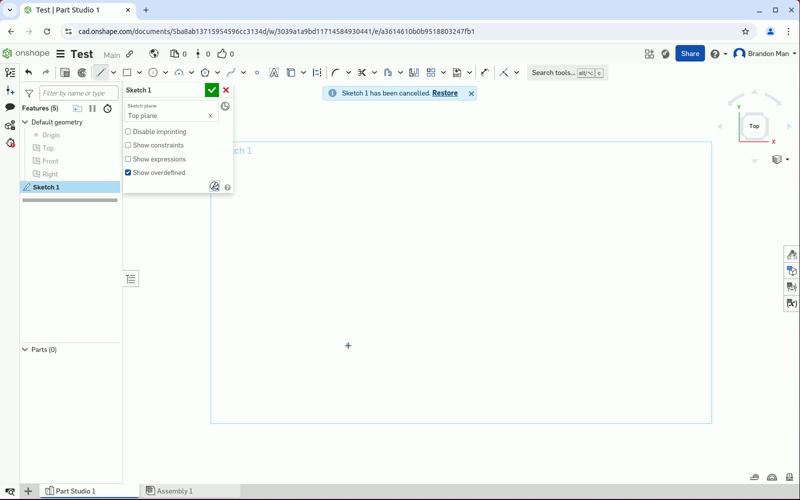
mouse_move(489, 345)
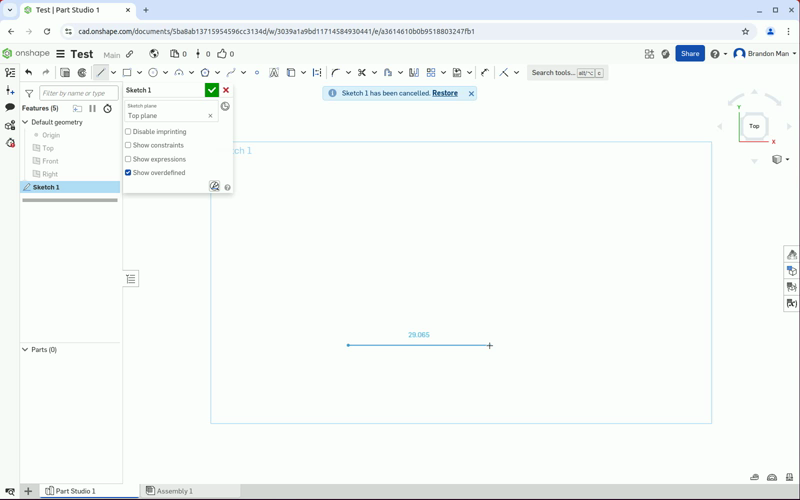
click(489, 345)
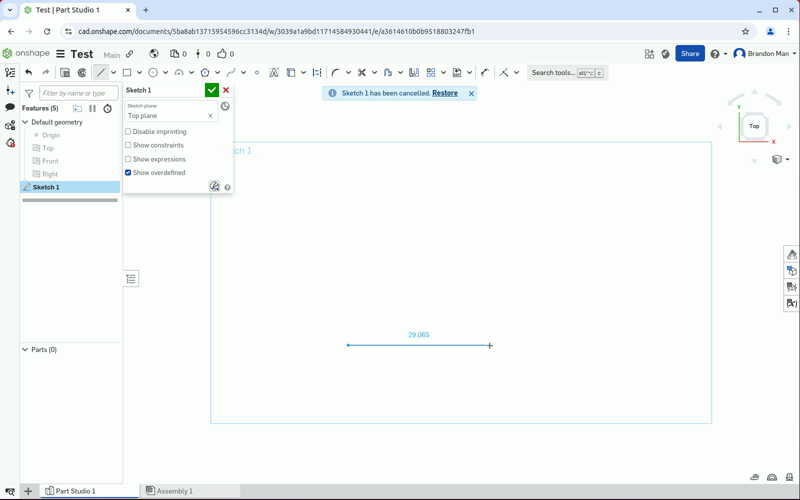
key_up(shift)
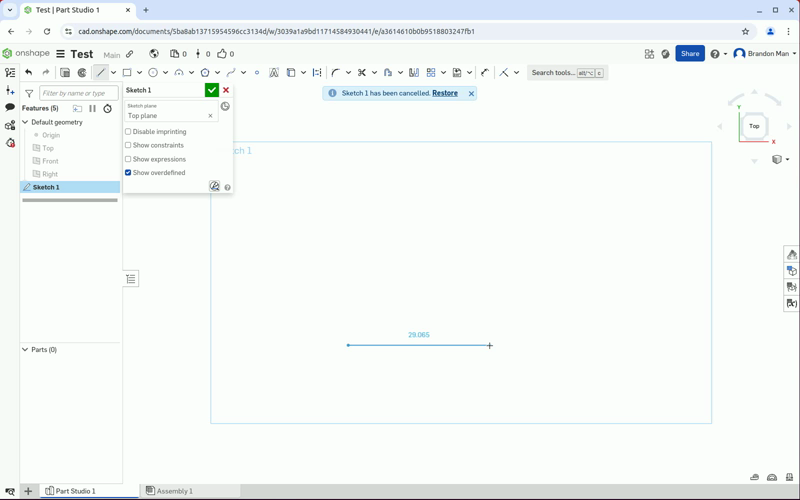
key_down(shift)
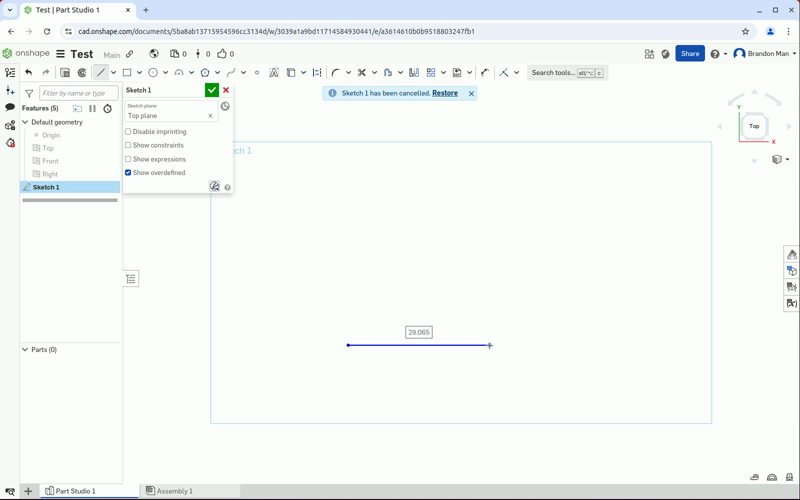
mouse_move(519, 345)
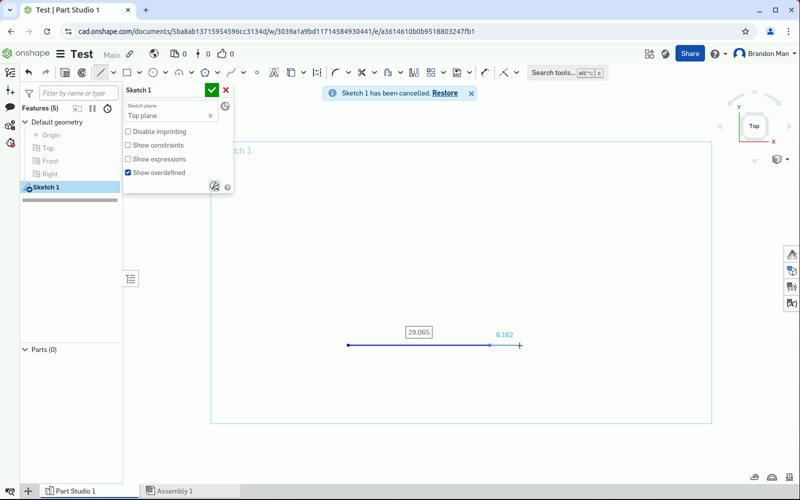
mouse_move(489, 295)
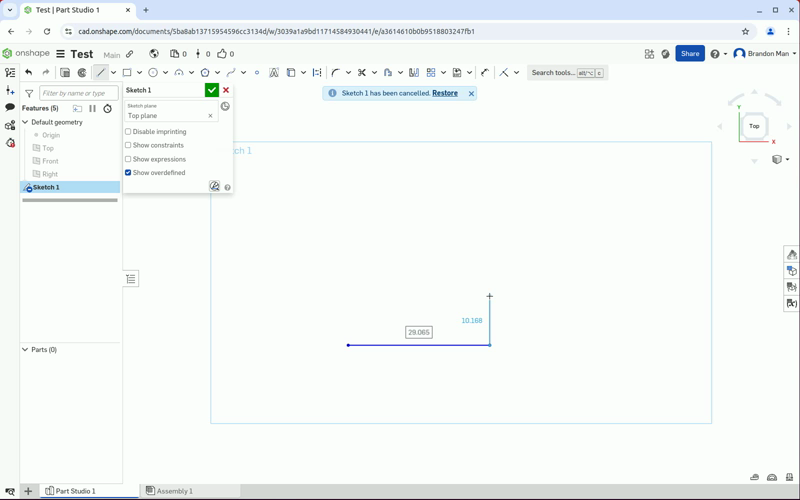
click(489, 295)
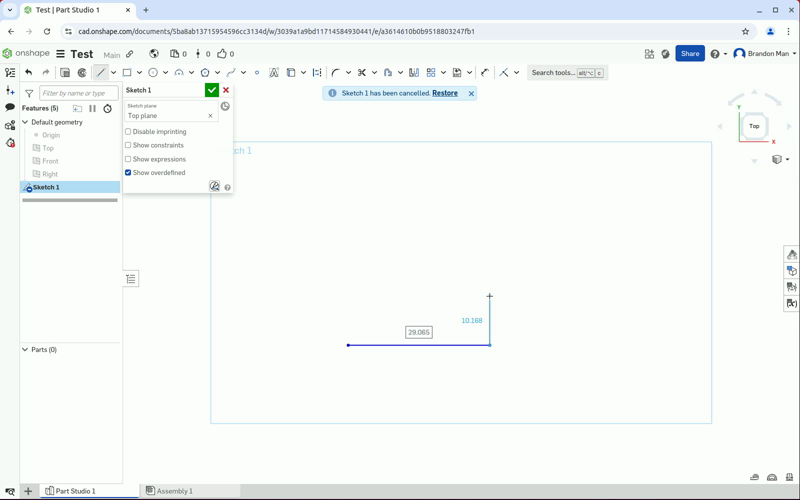
key_up(shift)
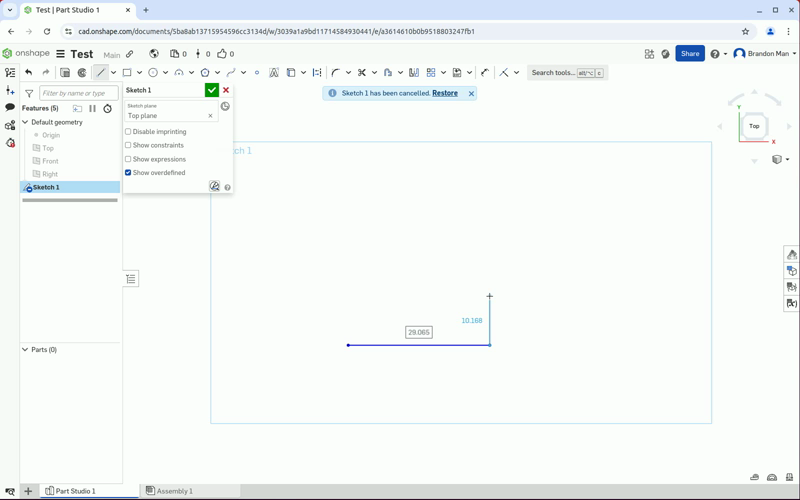
key_down(shift)
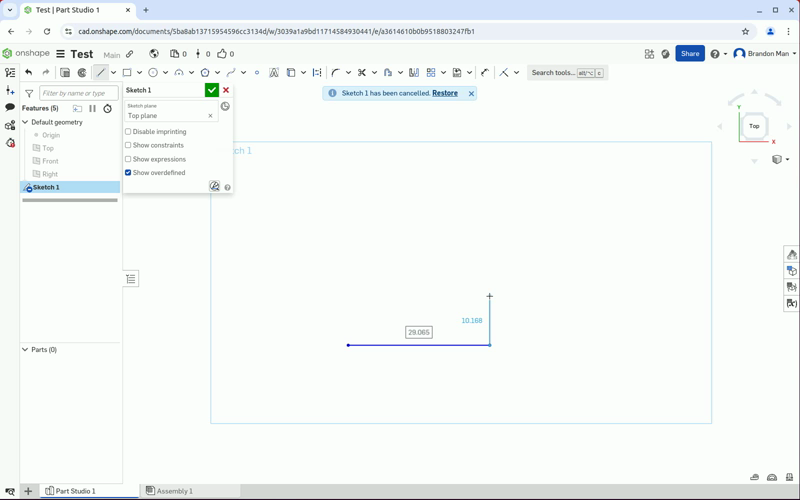
mouse_move(348, 295)
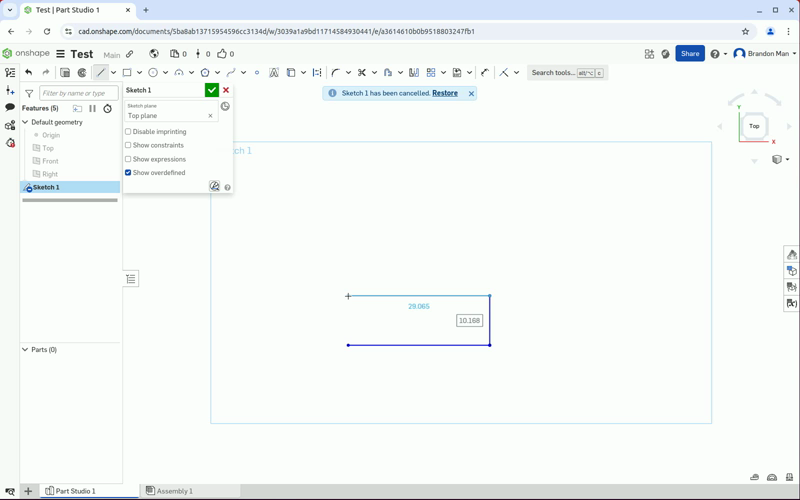
click(348, 295)
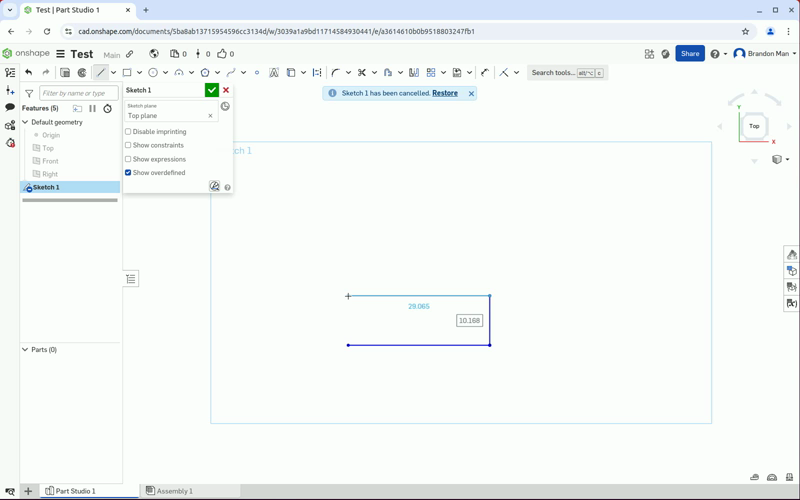
key_up(shift)
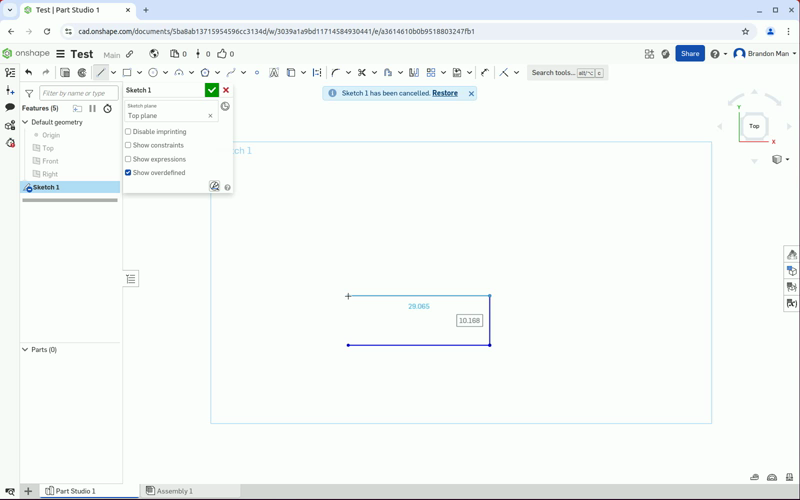
mouse_move(378, 295)
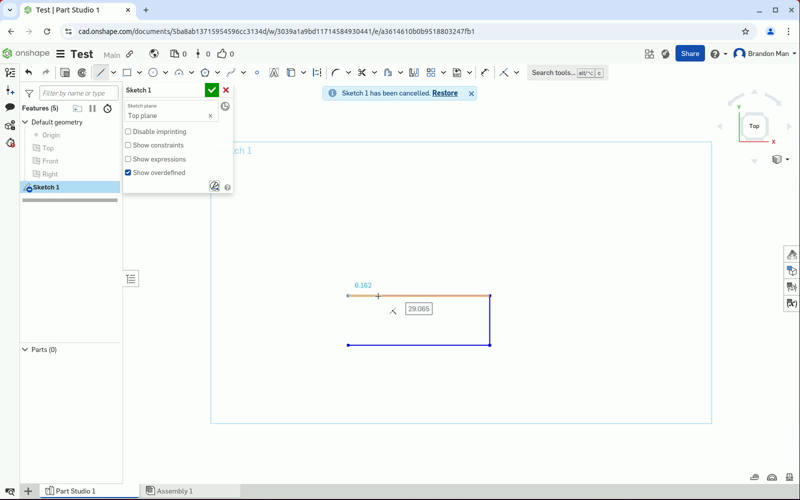
key_down(shift)
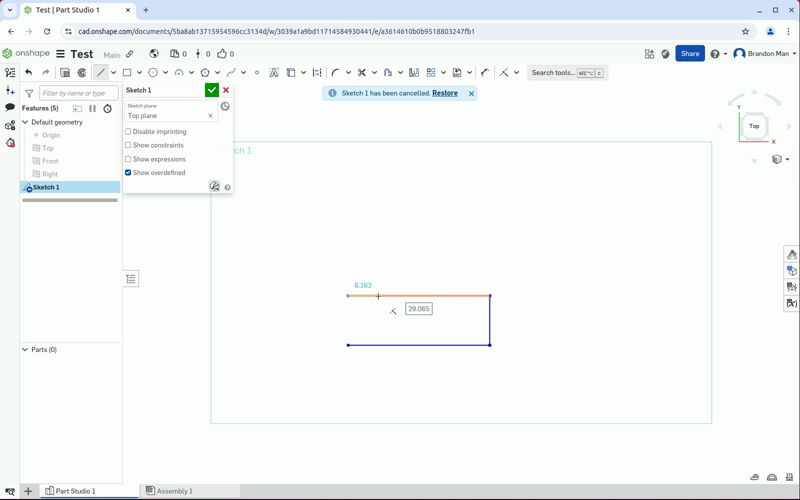
mouse_move(348, 345)
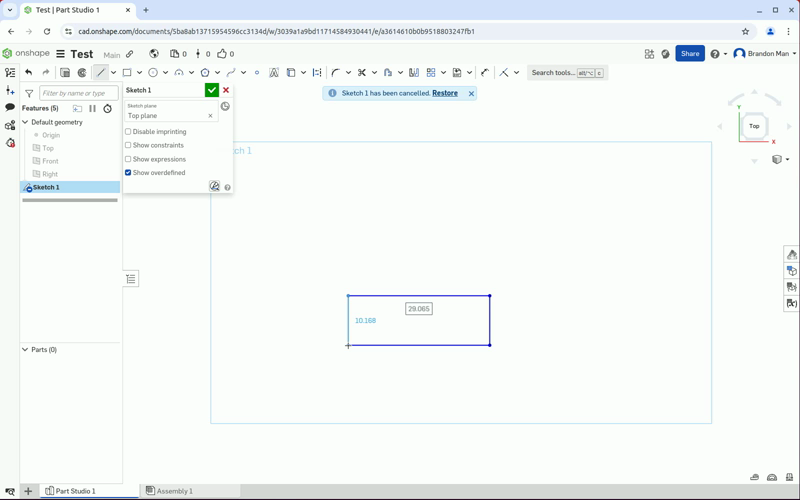
key_up(shift)
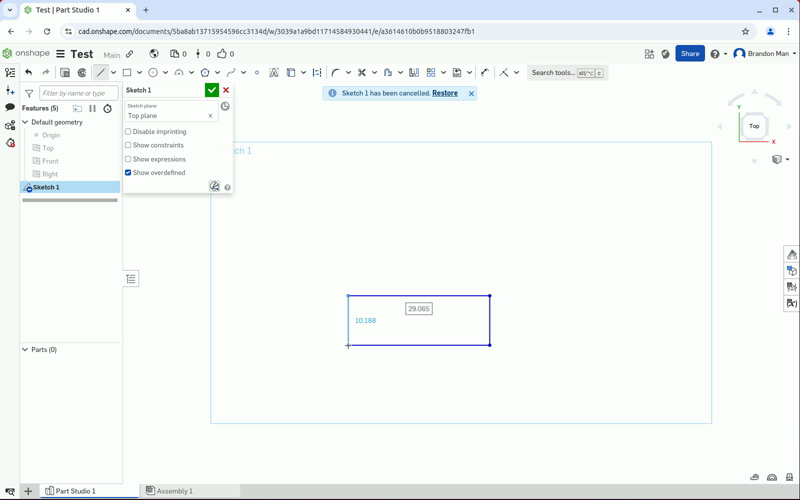
click(348, 345)
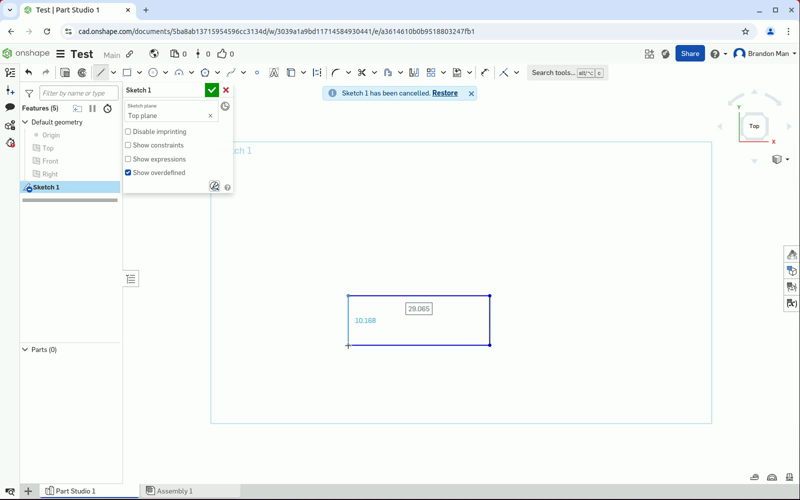
key(esc)
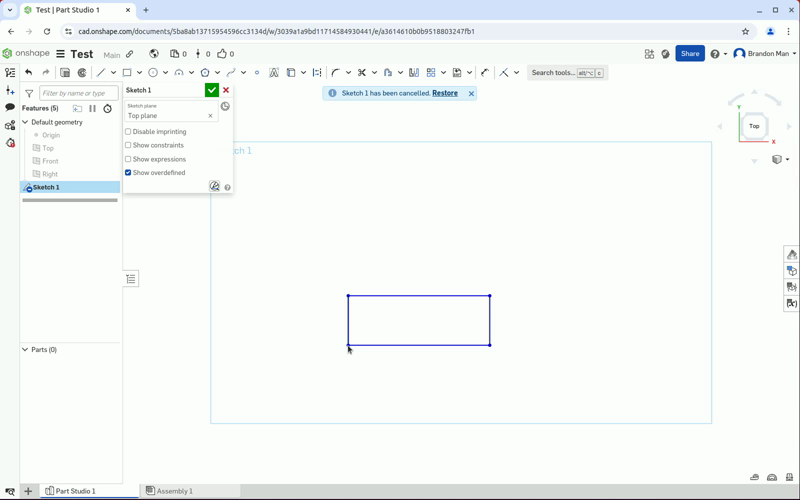
mouse_move(416, 329)
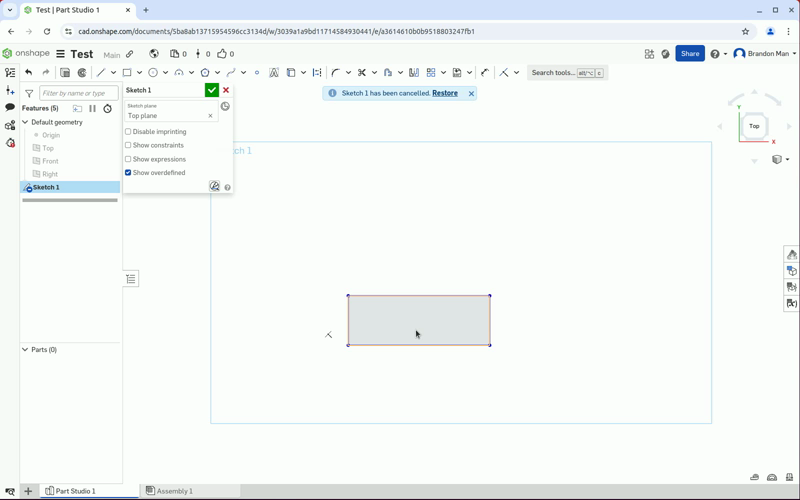
click(416, 329)
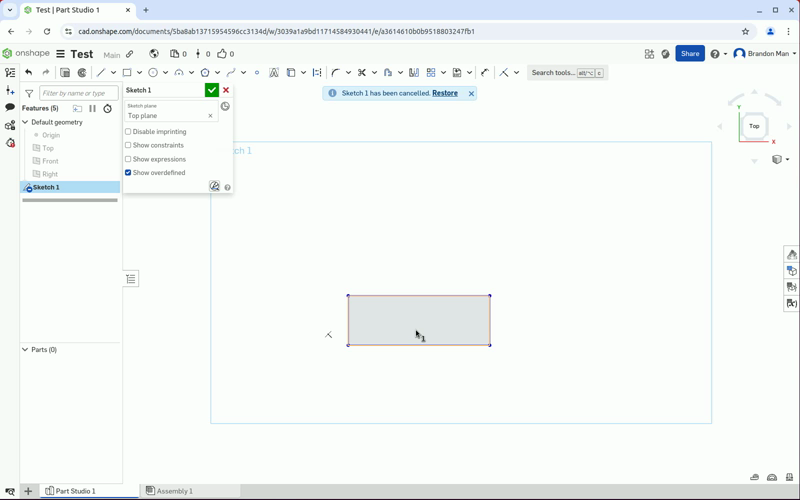
mouse_move(73, 352)
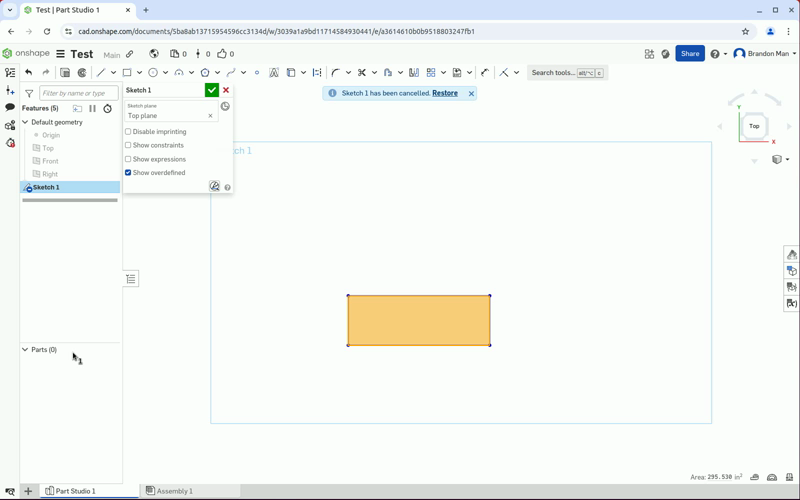
key(shift+y)
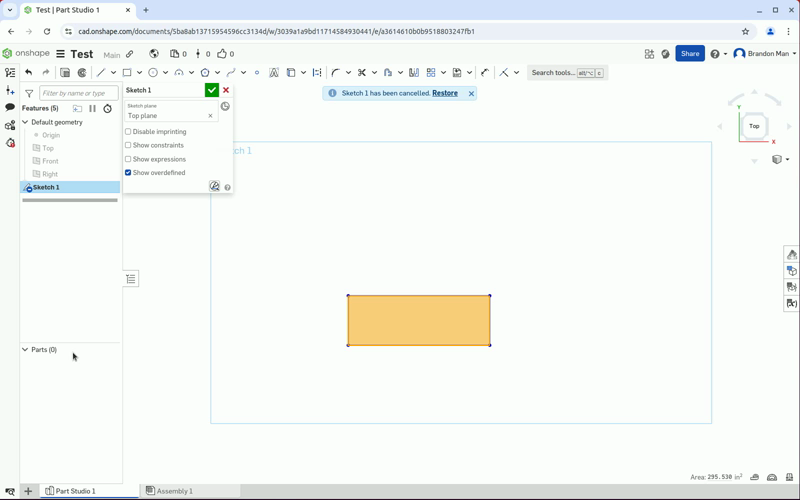
key(shift+e)
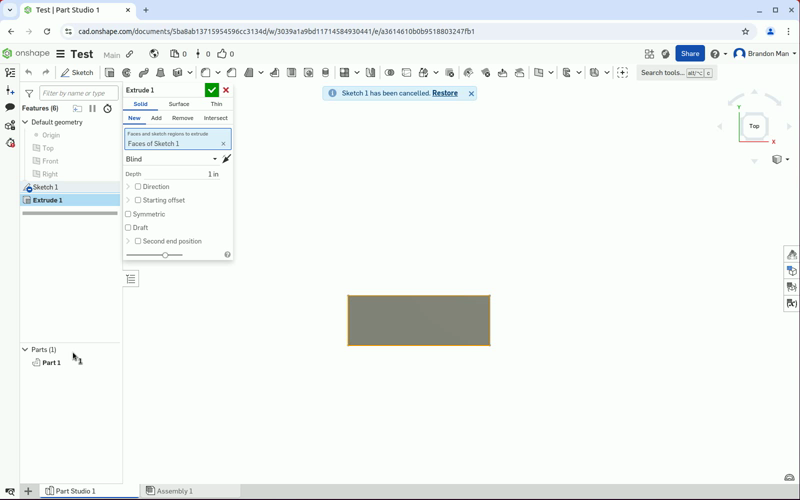
mouse_move(143, 106)
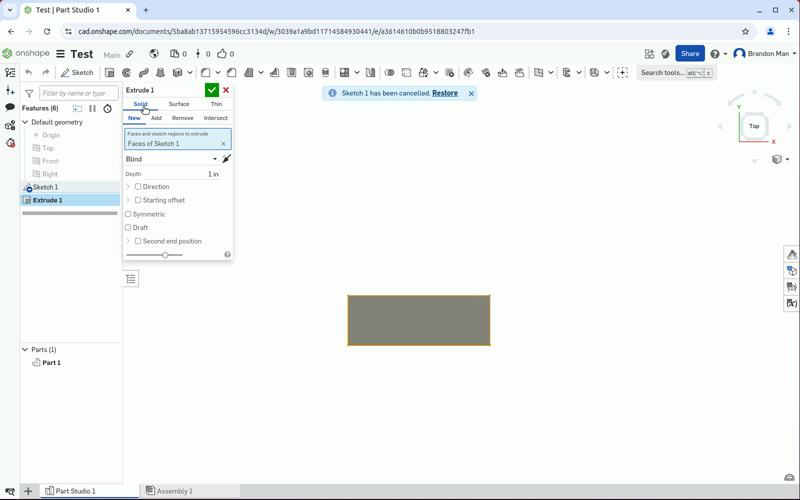
click(143, 106)
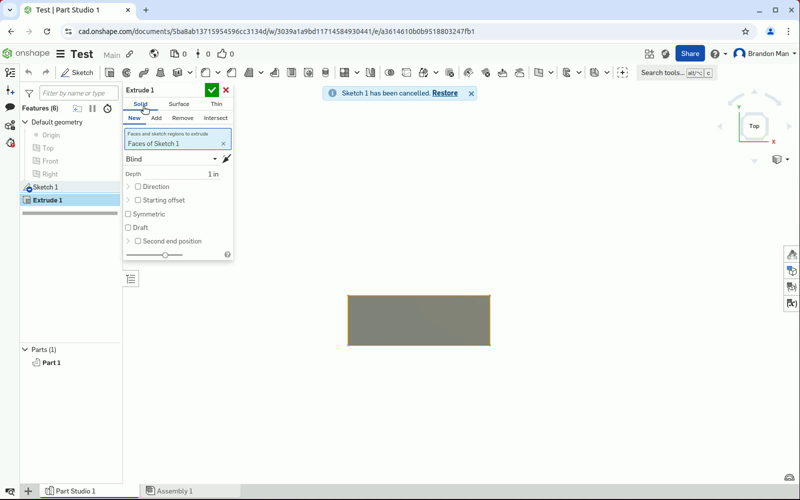
mouse_move(137, 120)
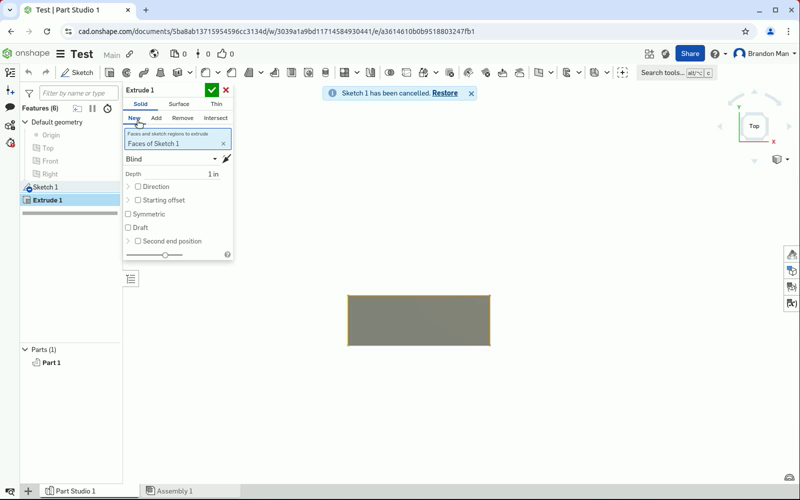
click(137, 120)
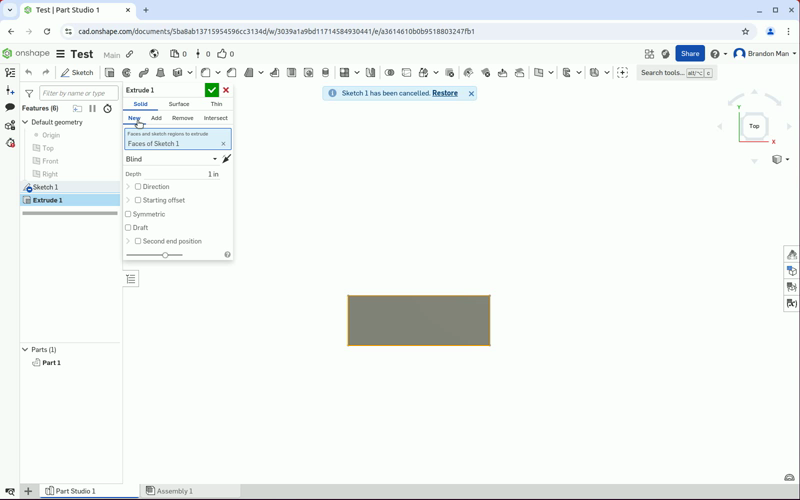
key(tab, 4)
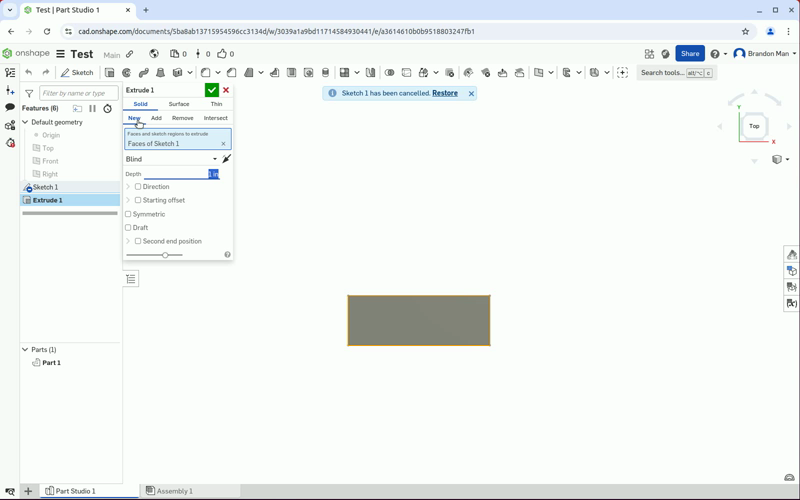
text(1.444)
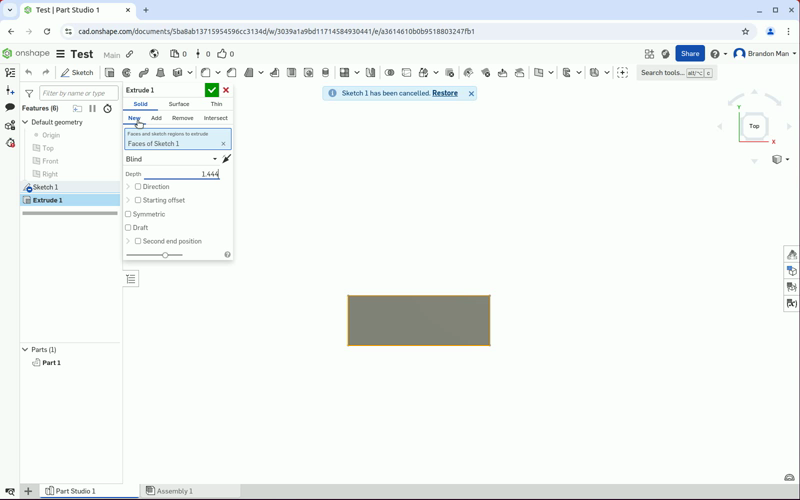
key(enter)
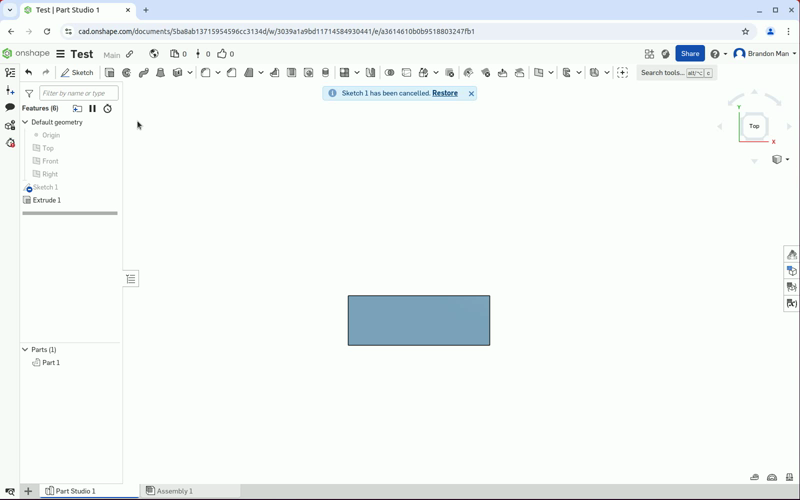
key(shift+h)
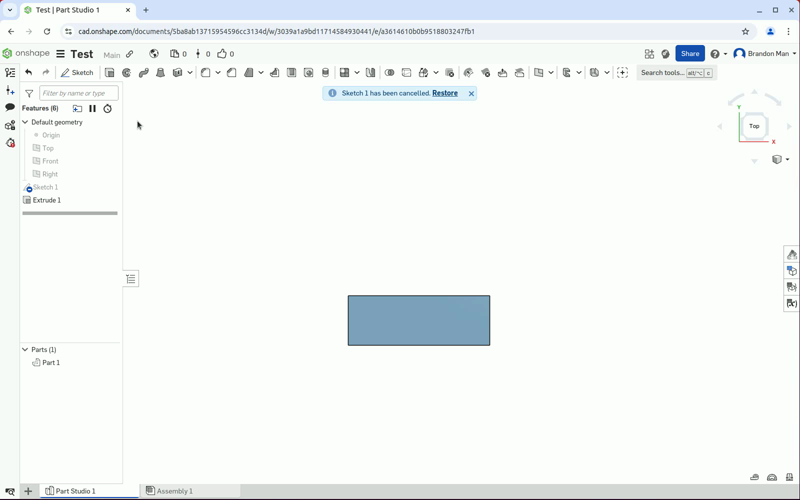
key(shift+h)
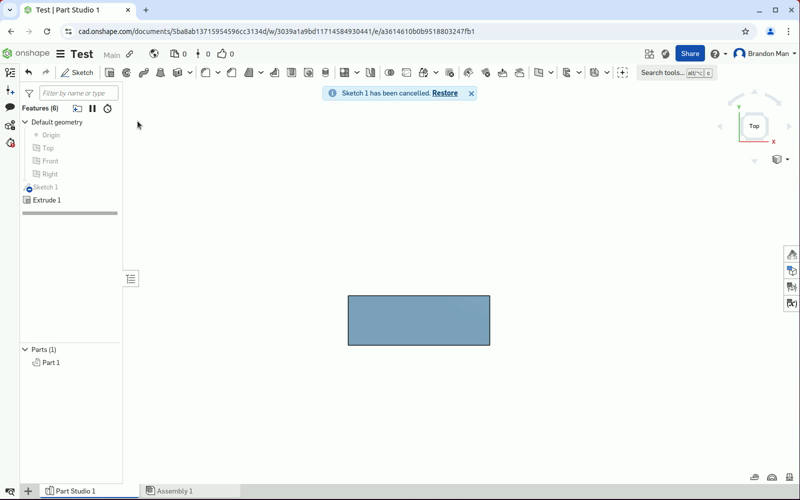
mouse_move(73, 189)
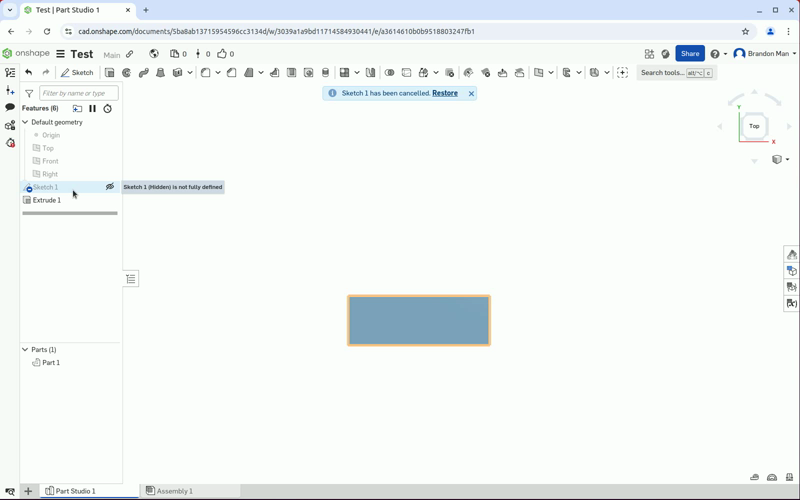
click(73, 189)
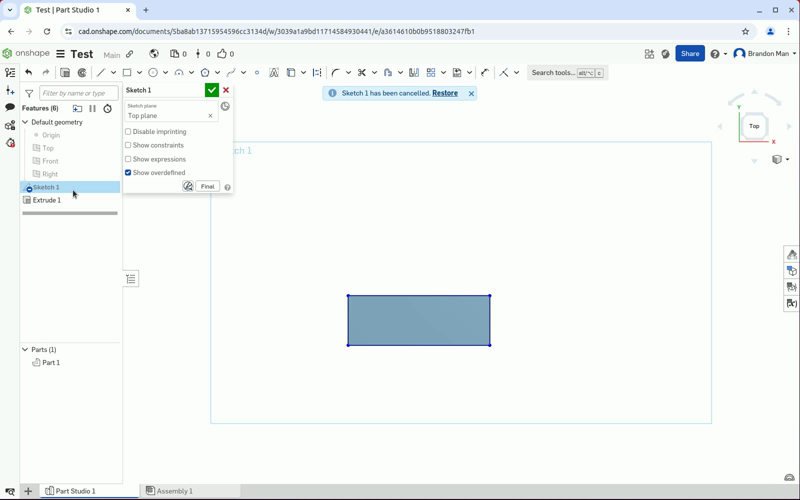
mouse_move(229, 92)
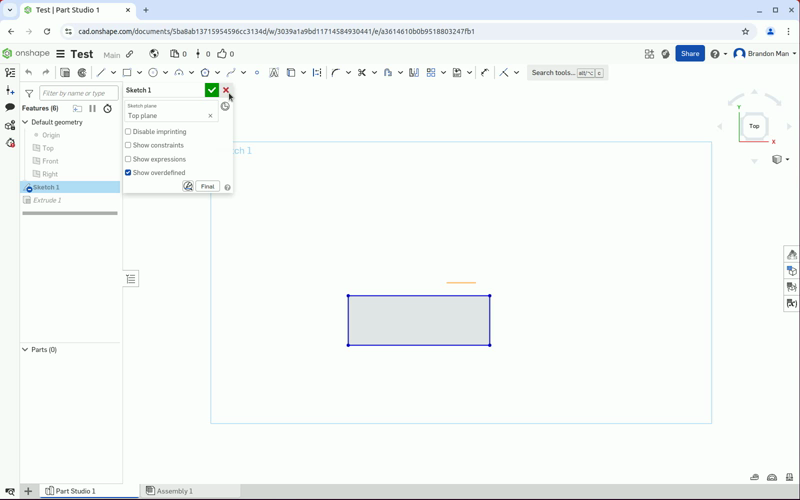
click(229, 92)
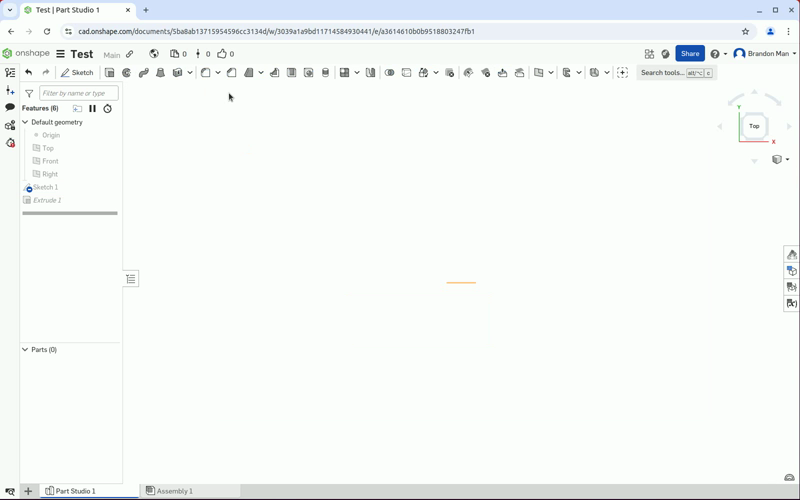
mouse_move(541, 75)
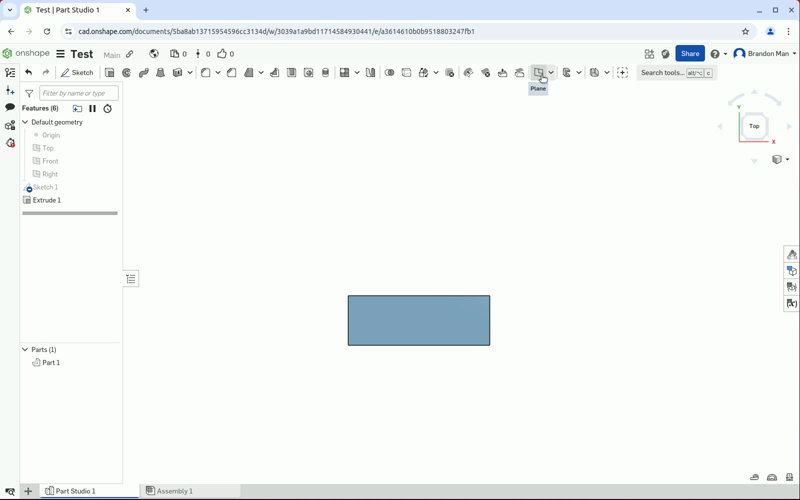
click(541, 75)
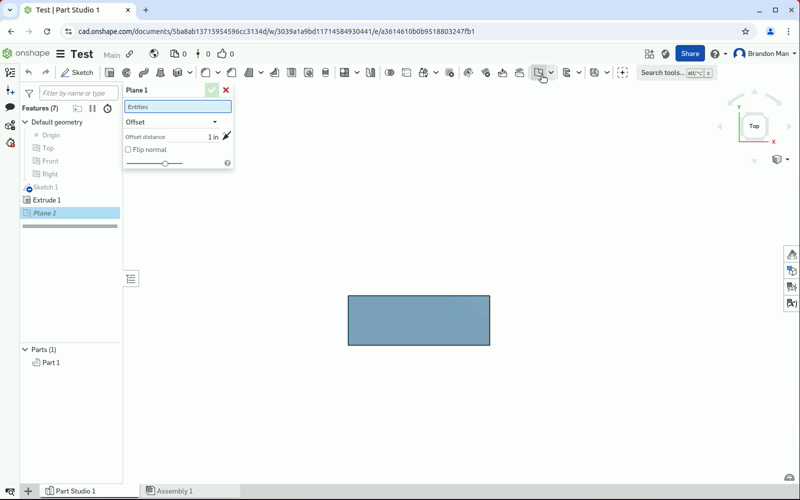
mouse_move(73, 150)
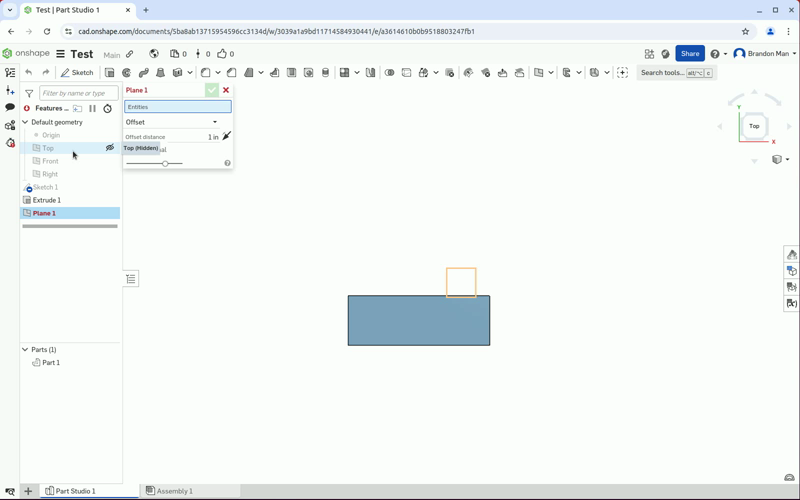
click(73, 150)
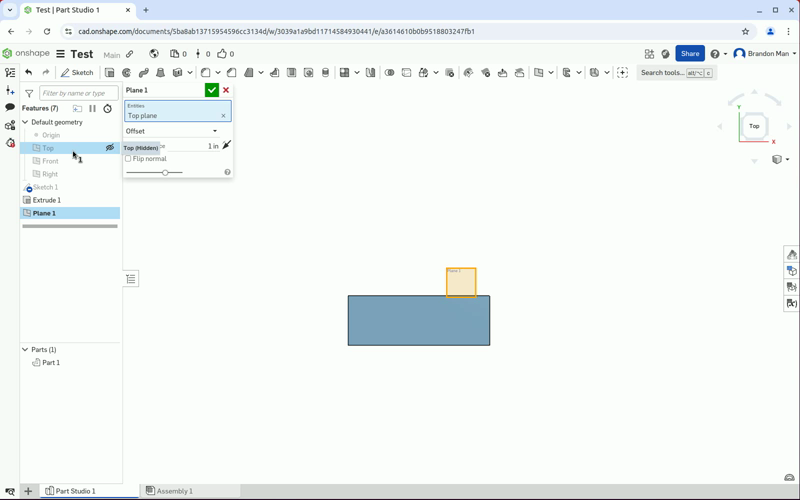
key(tab, 2)
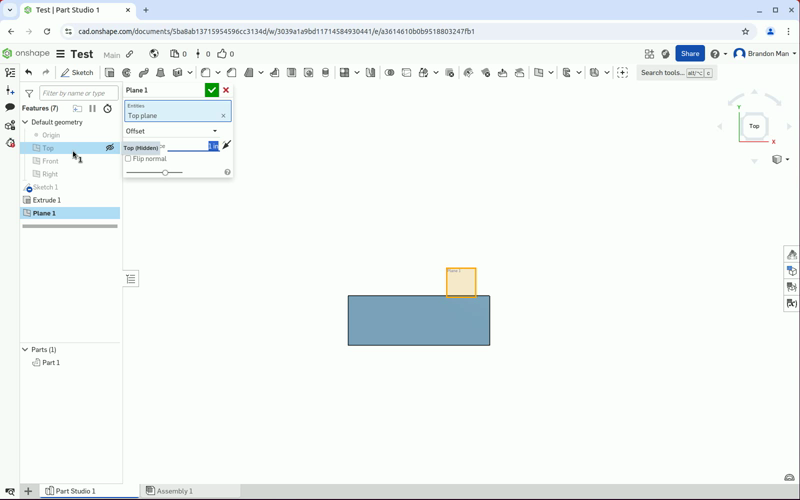
text(1.448)
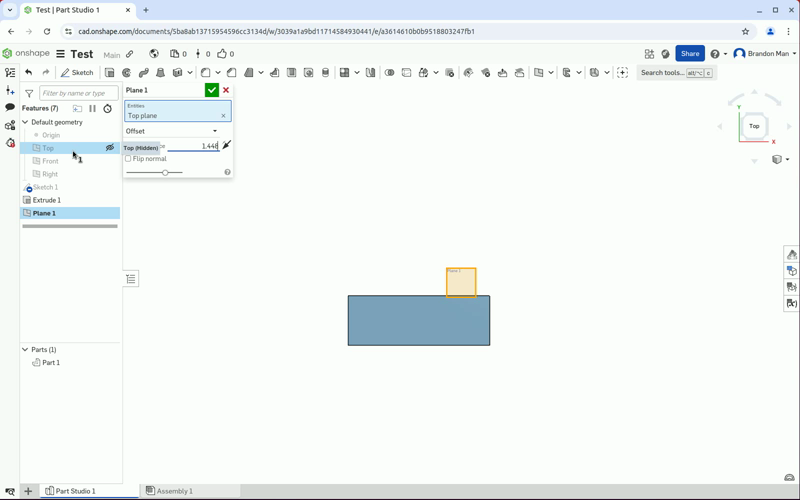
key(enter, 2)
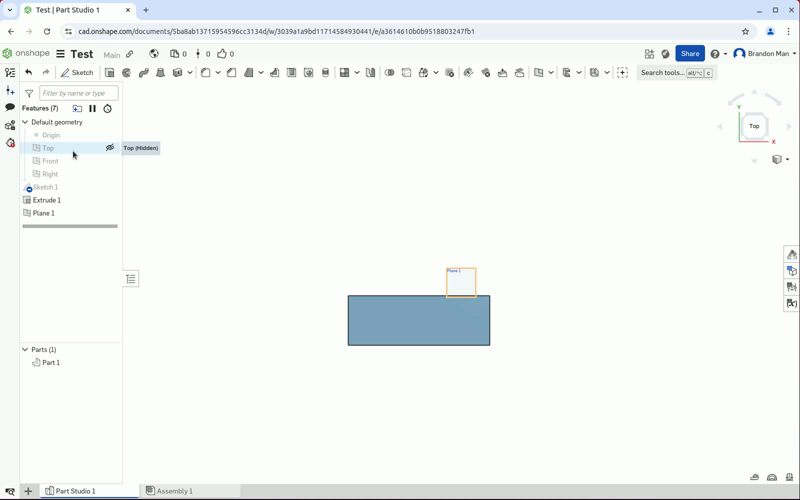
key(shift+s)
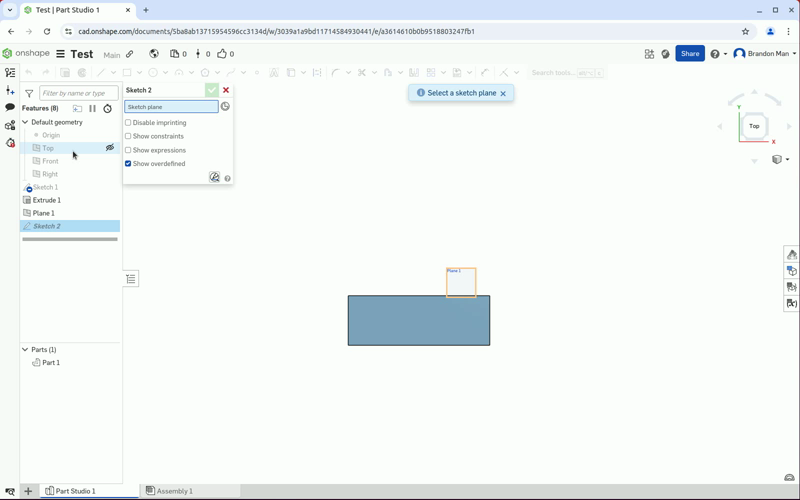
mouse_move(73, 215)
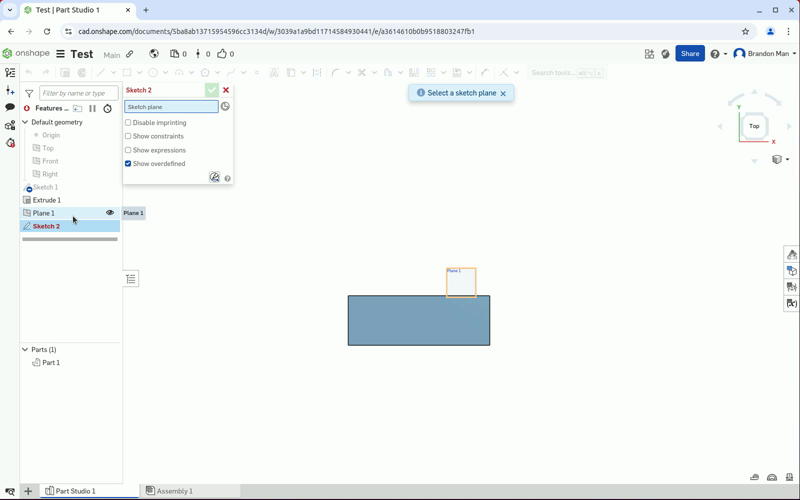
click(73, 215)
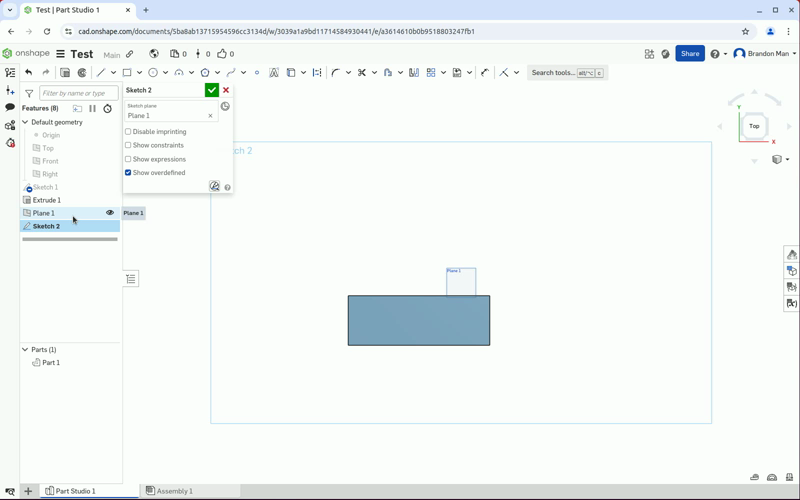
mouse_move(73, 352)
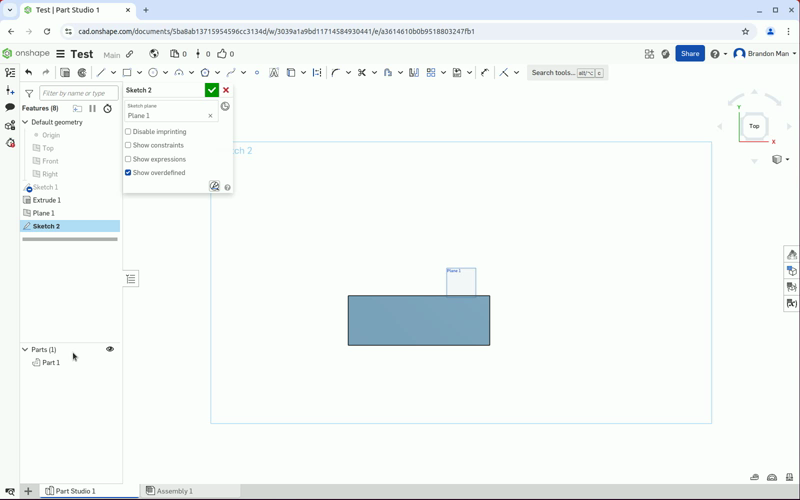
key(y)
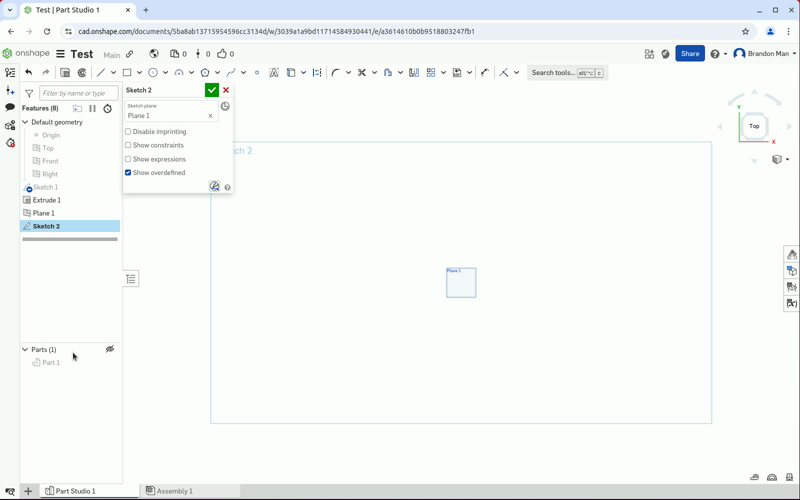
key(l)
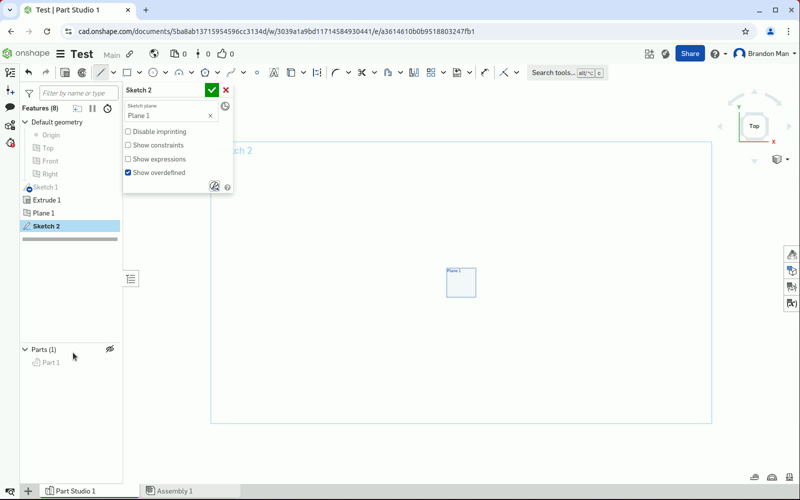
key_down(shift)
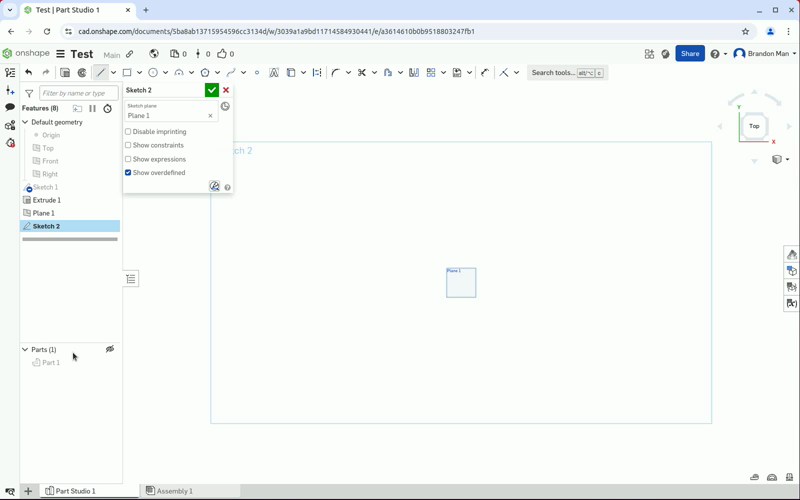
mouse_move(407, 324)
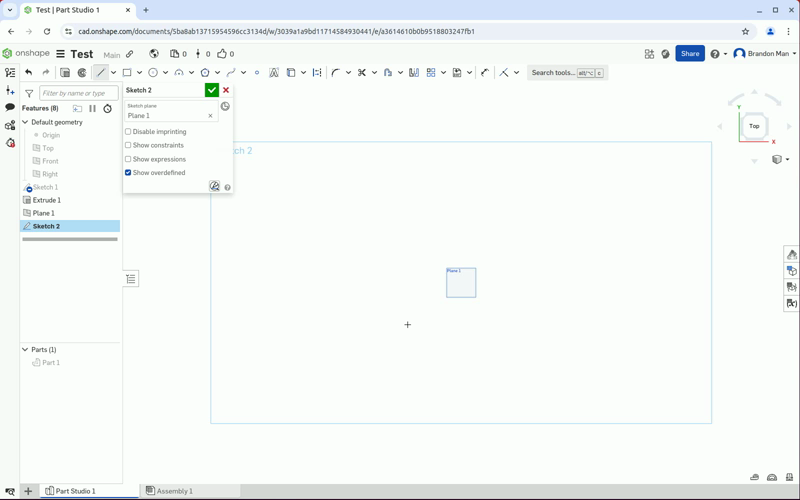
click(407, 324)
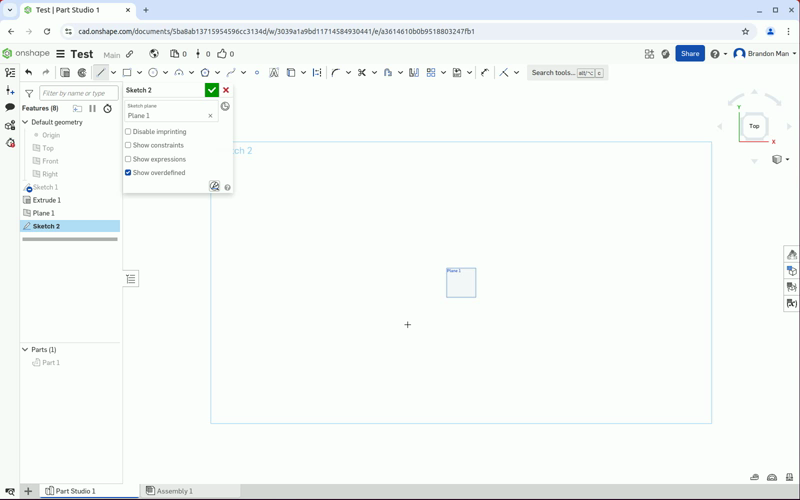
key_up(shift)
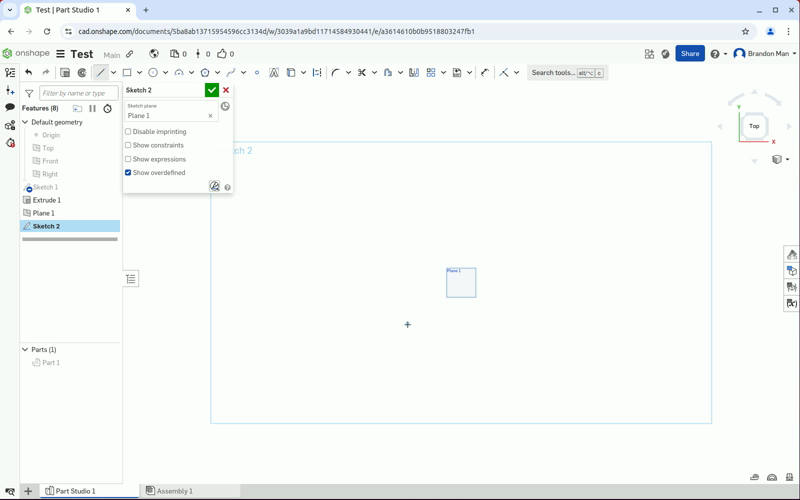
key_down(shift)
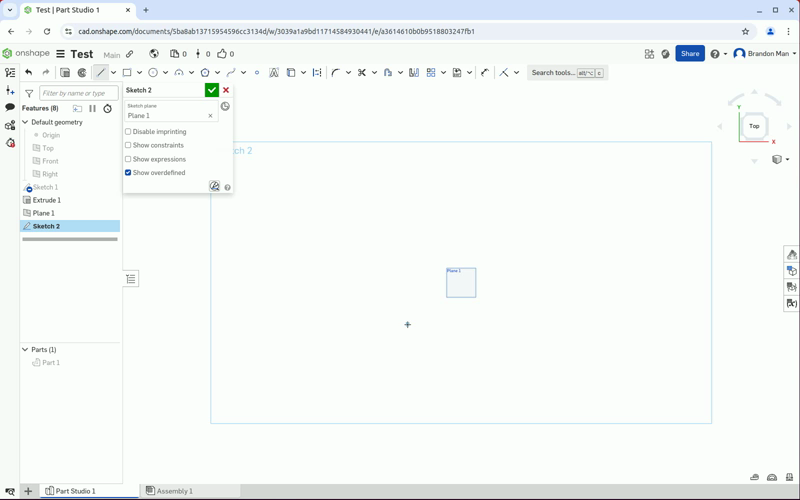
mouse_move(437, 324)
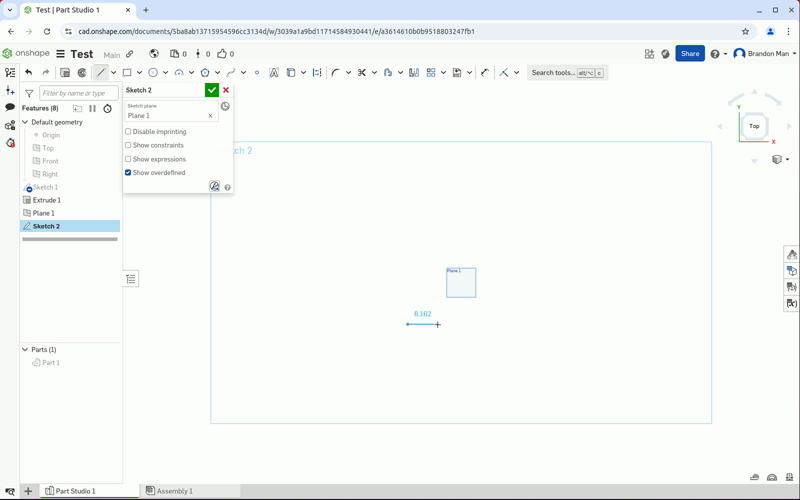
mouse_move(431, 324)
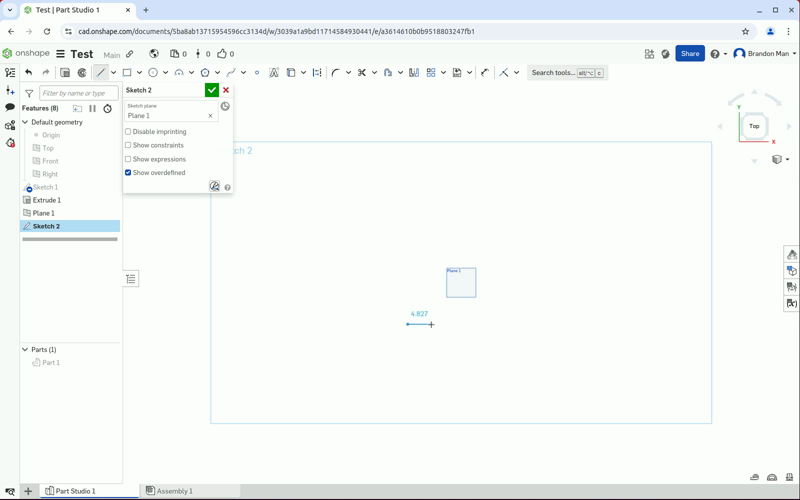
click(431, 324)
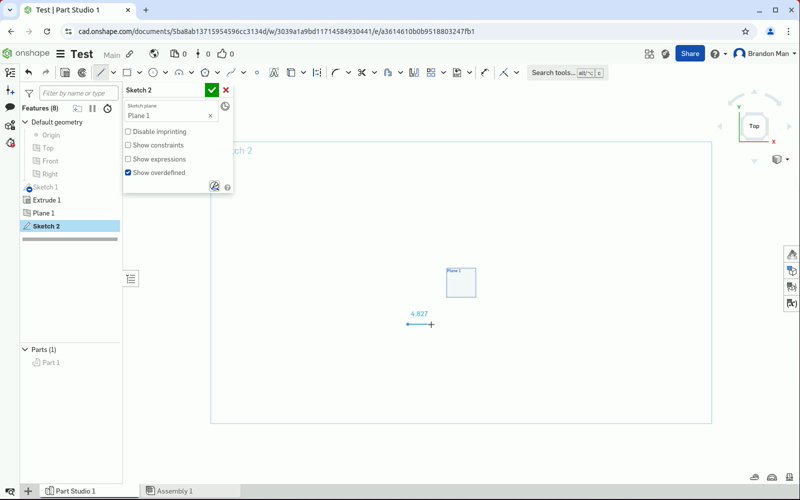
key_up(shift)
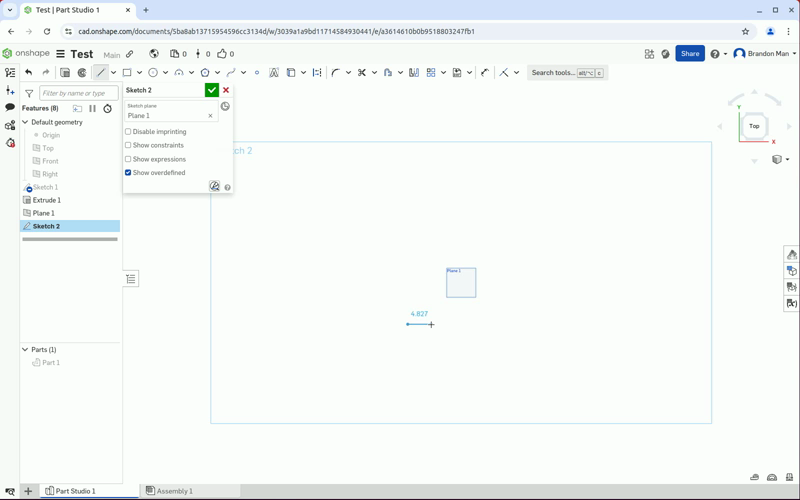
key_down(shift)
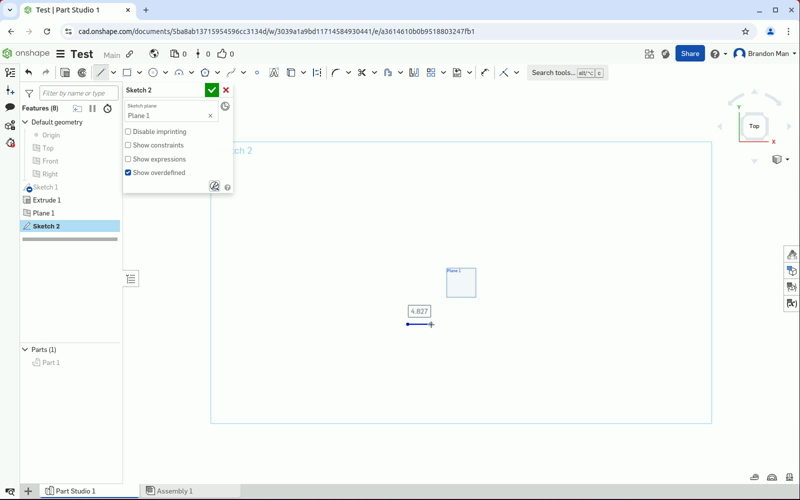
mouse_move(461, 324)
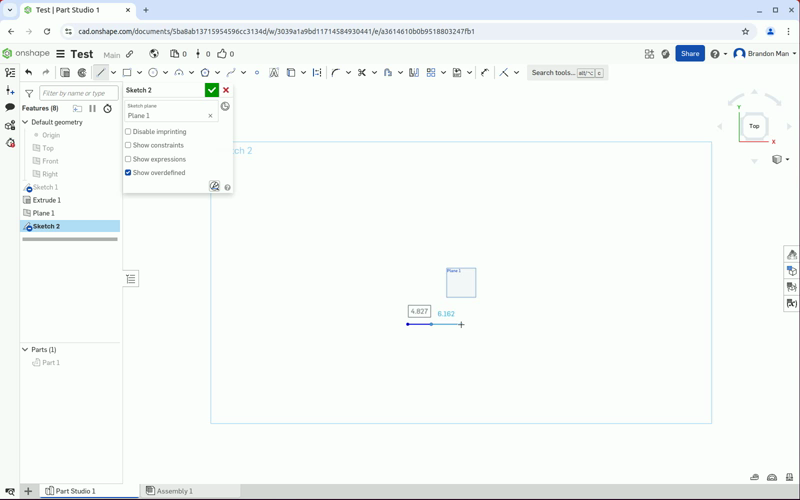
mouse_move(431, 317)
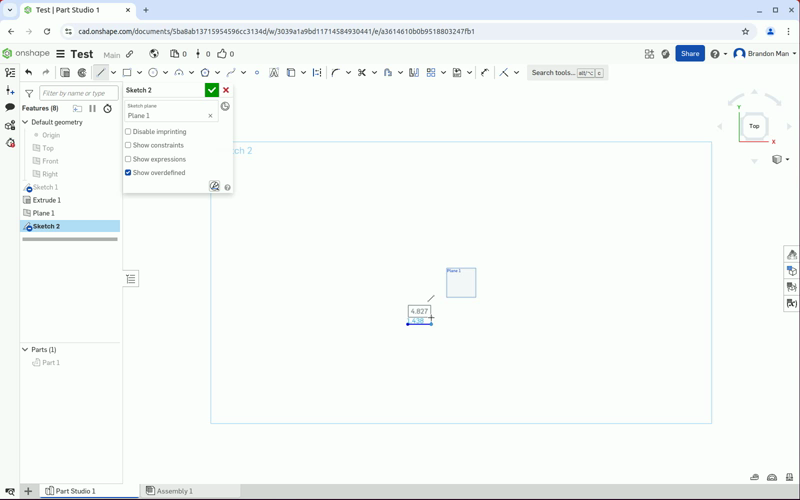
scroll(6)
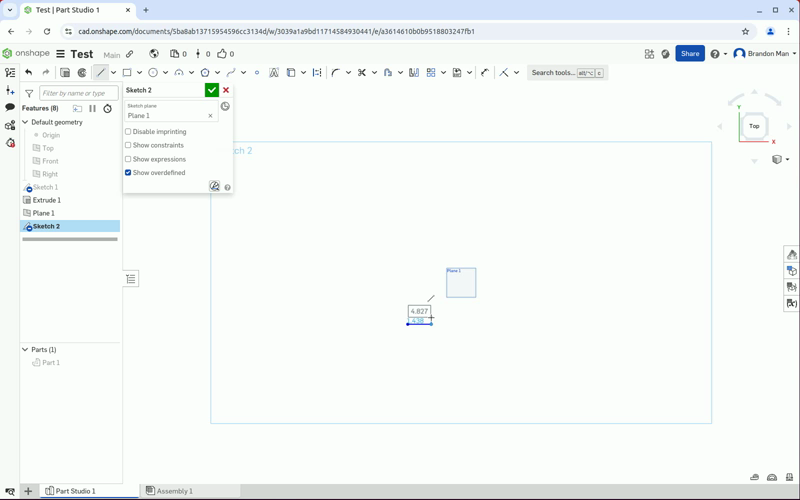
scroll(6)
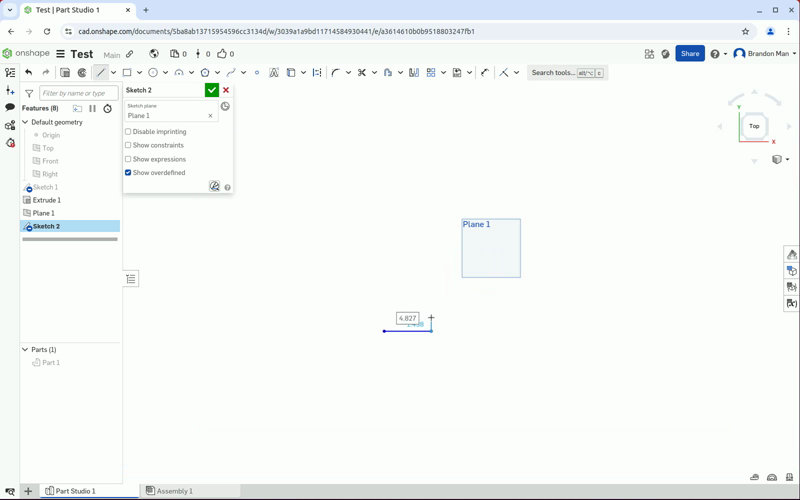
scroll(6)
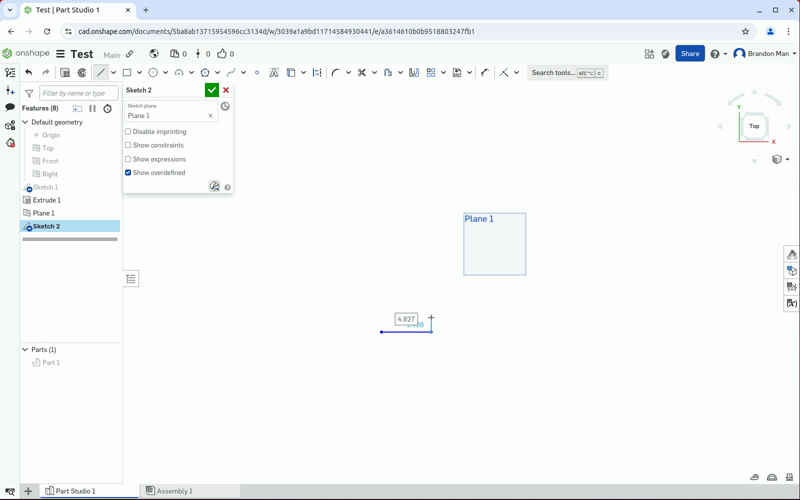
scroll(6)
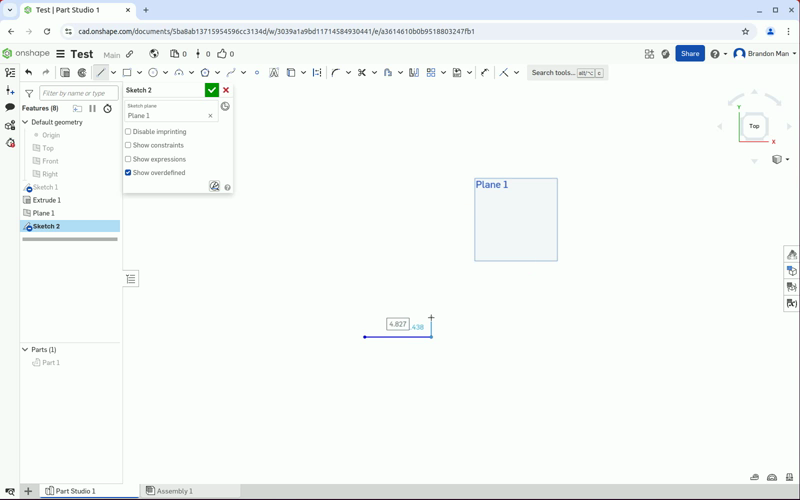
scroll(6)
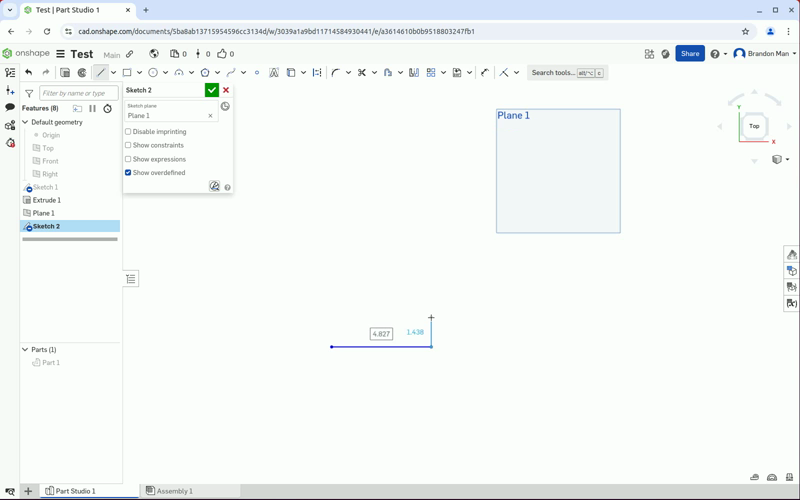
scroll(6)
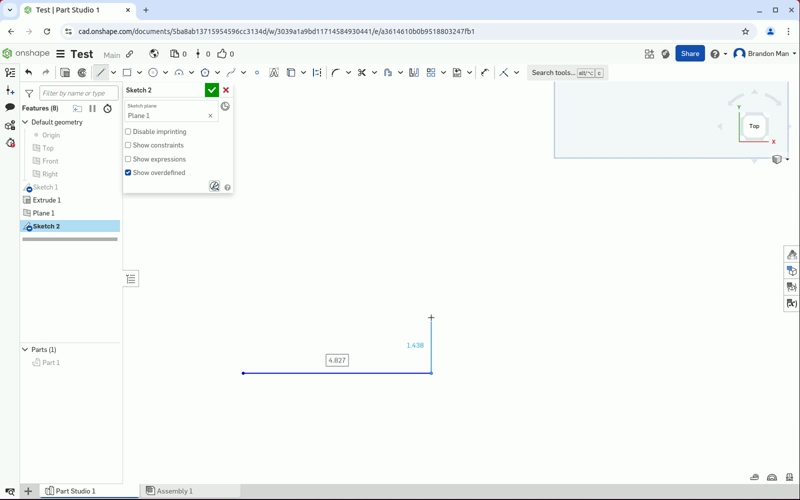
scroll(6)
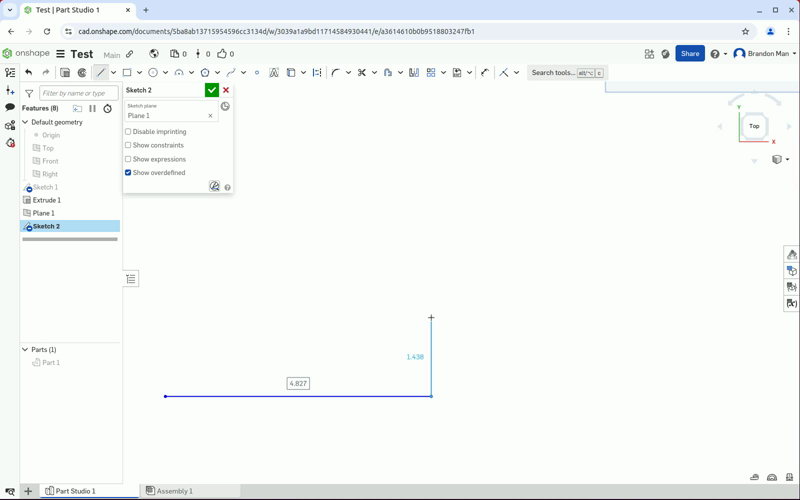
click(431, 317)
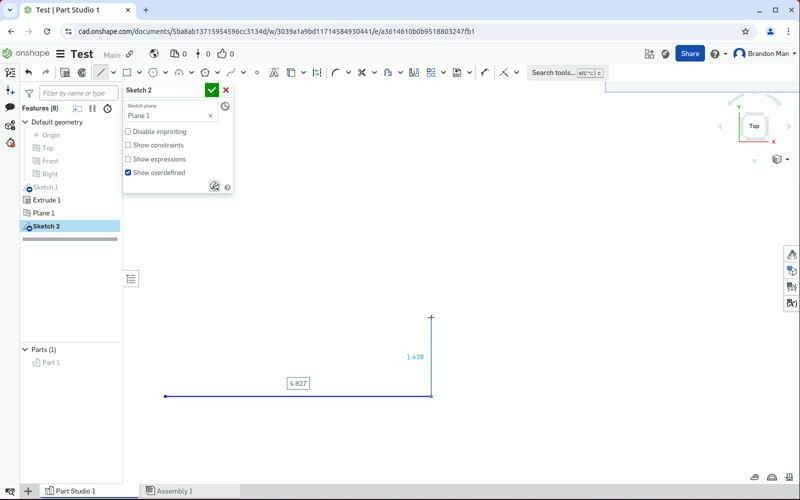
scroll(-6)
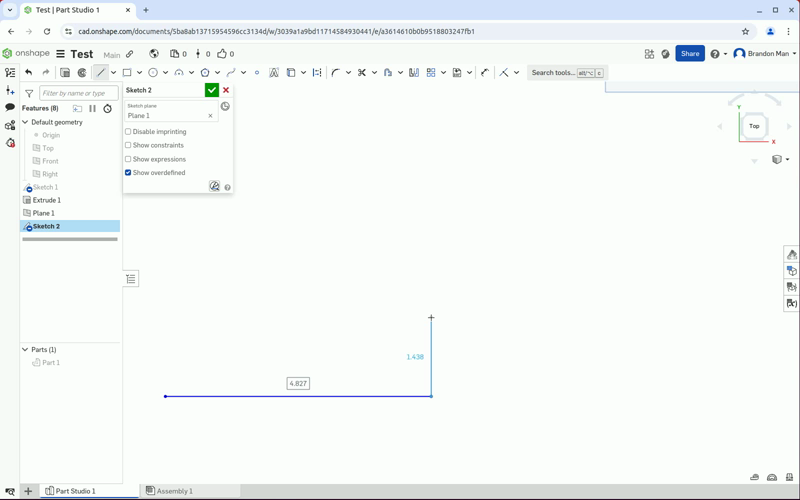
scroll(-6)
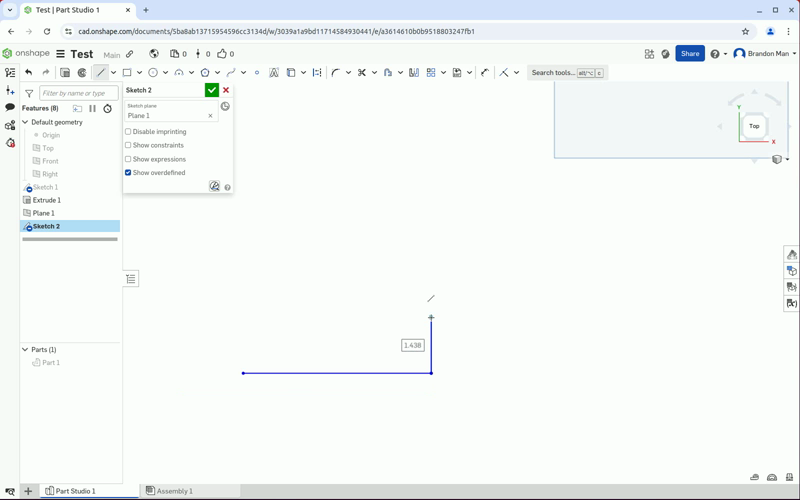
scroll(-6)
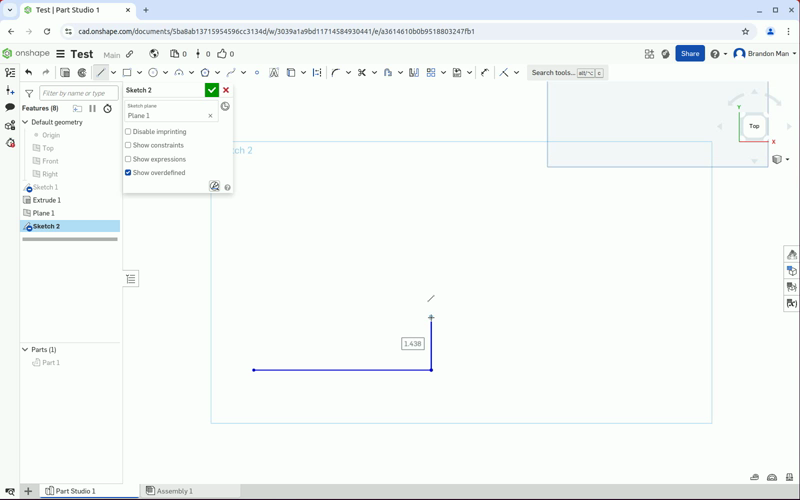
scroll(-6)
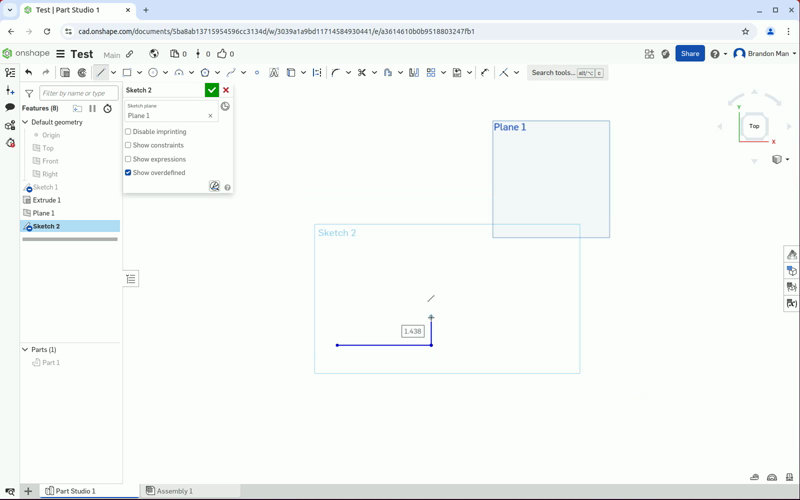
scroll(-6)
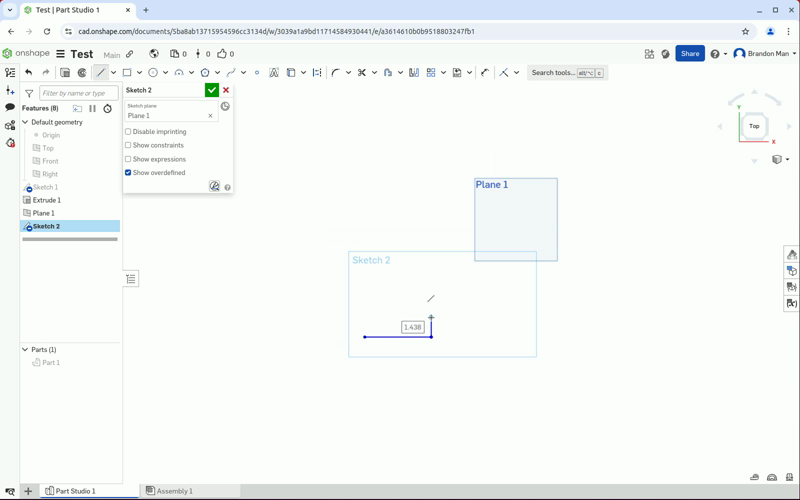
scroll(-6)
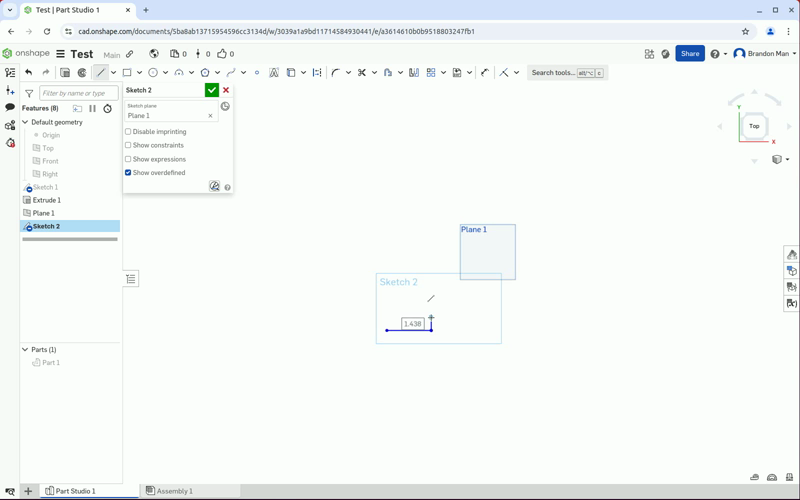
scroll(-6)
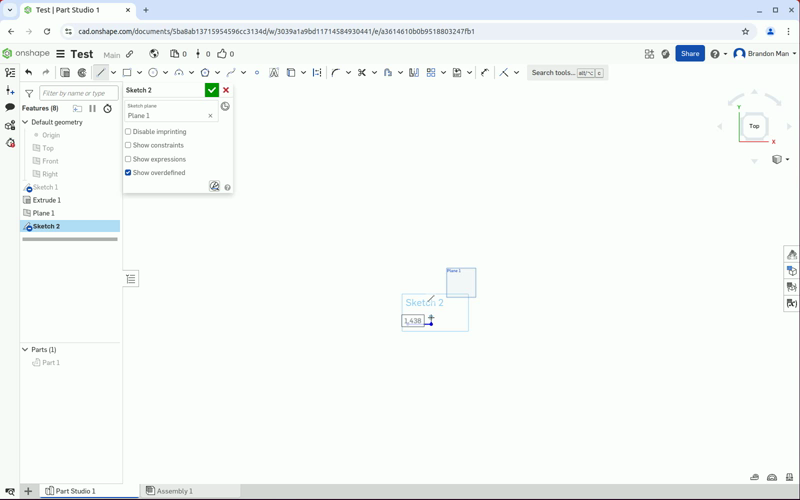
key_up(shift)
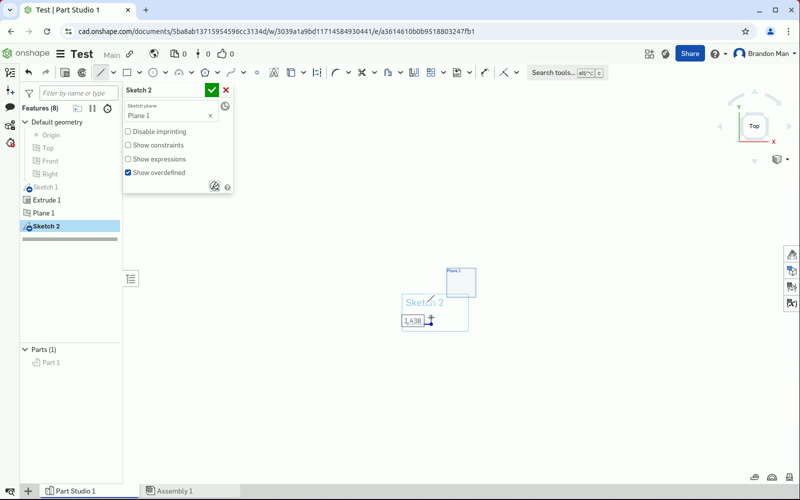
key_down(shift)
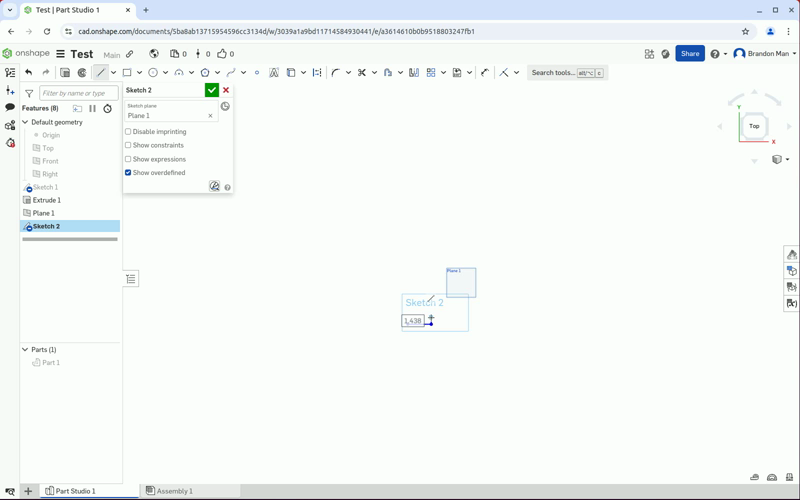
mouse_move(461, 317)
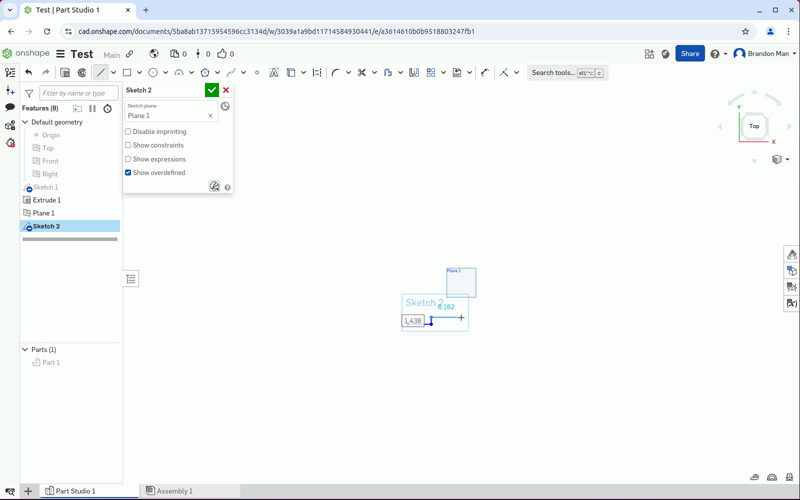
mouse_move(407, 317)
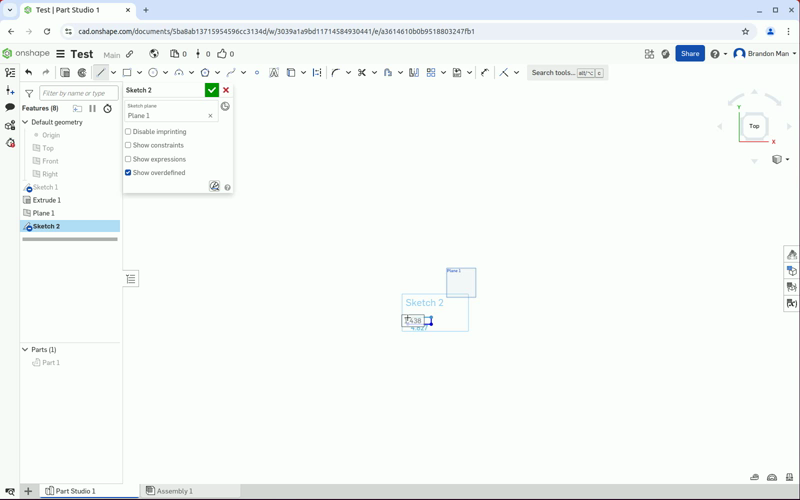
click(407, 317)
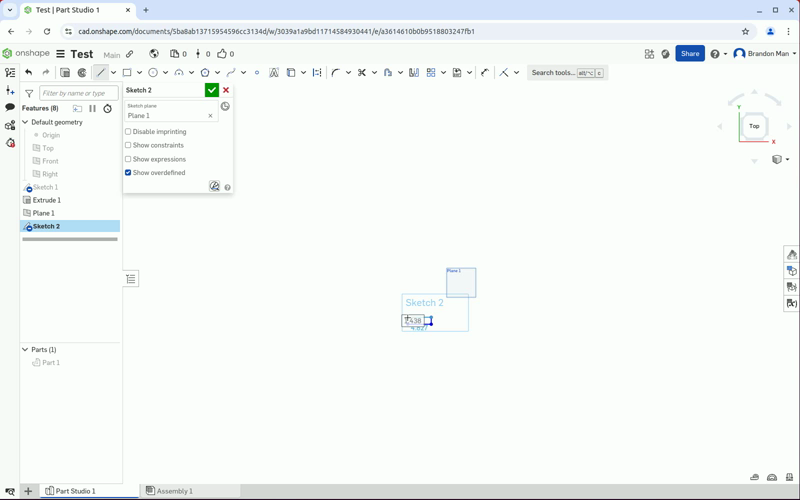
key_up(shift)
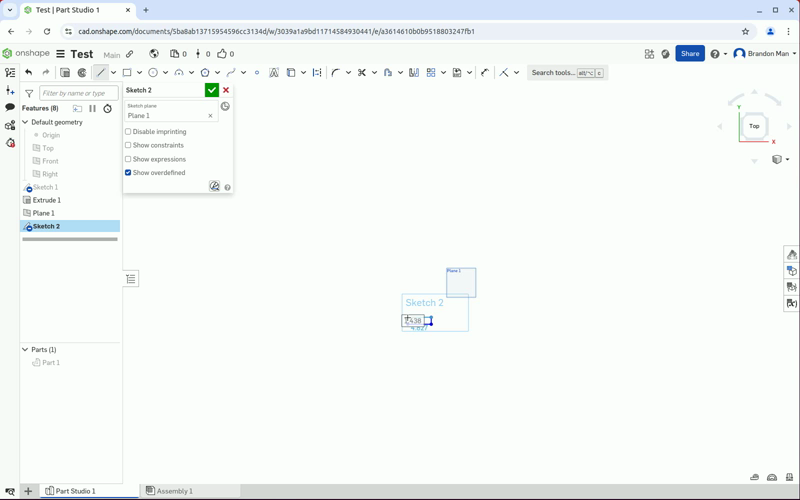
mouse_move(437, 317)
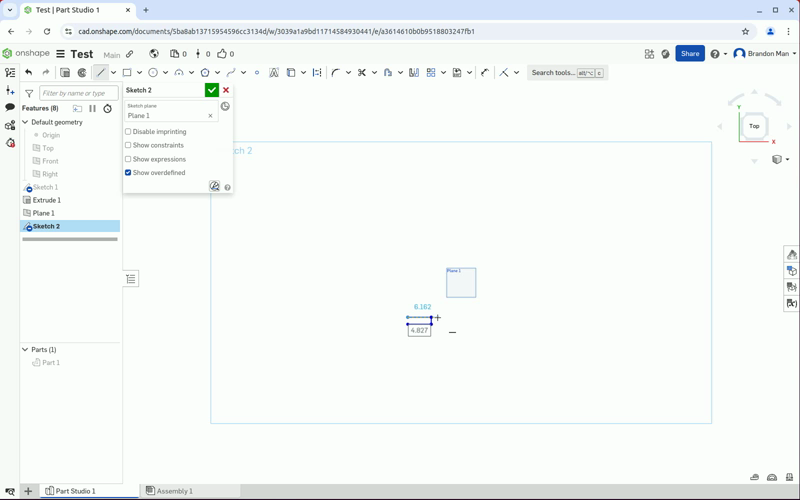
key_down(shift)
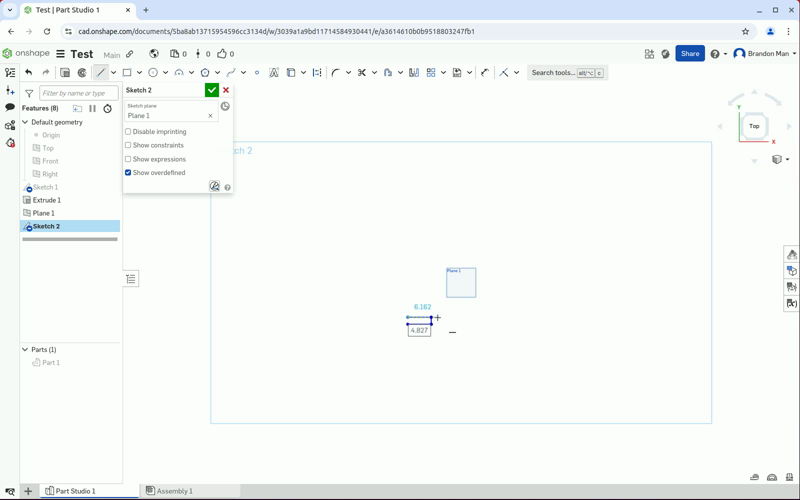
mouse_move(407, 324)
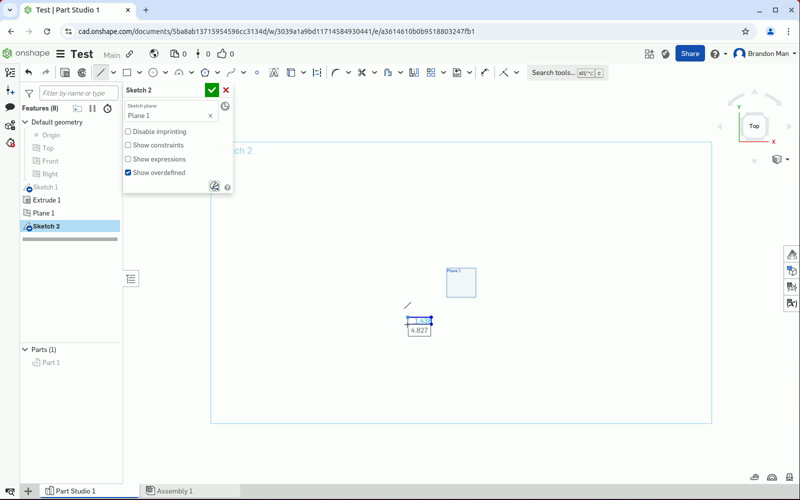
scroll(6)
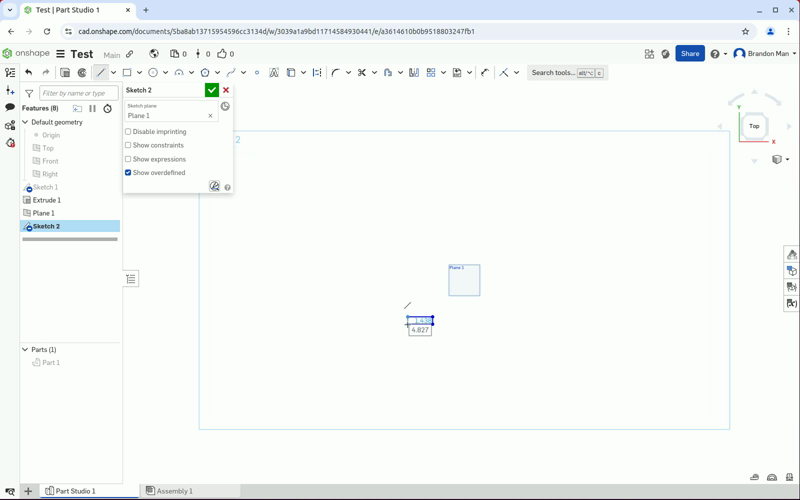
scroll(6)
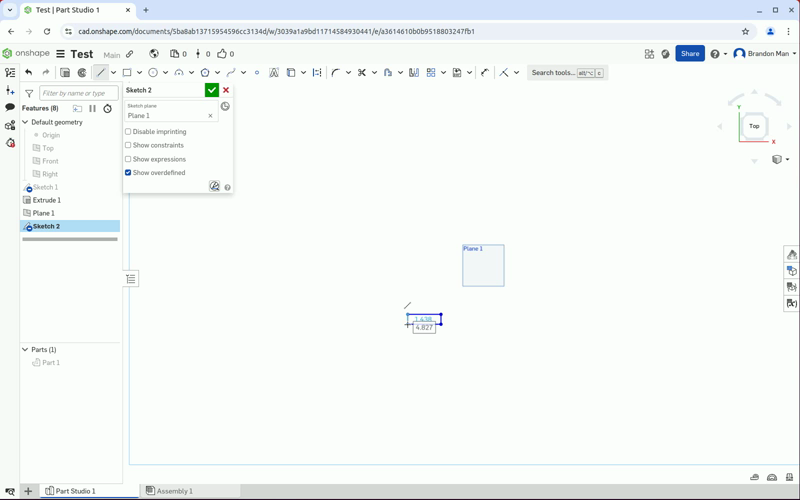
scroll(6)
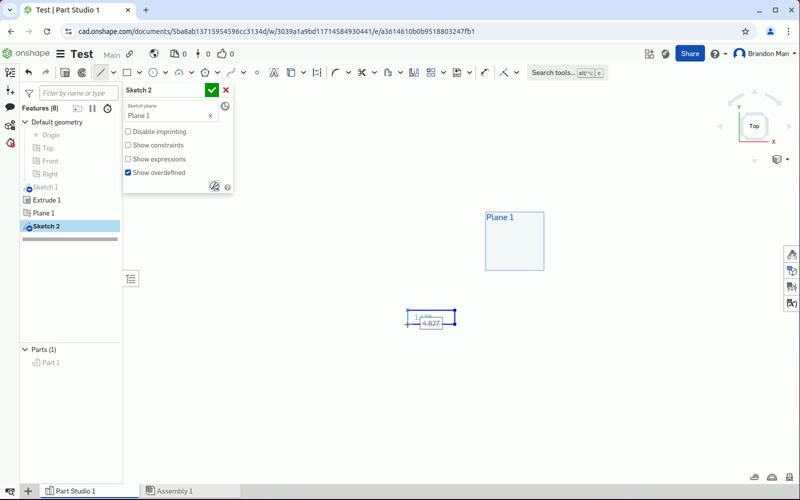
scroll(6)
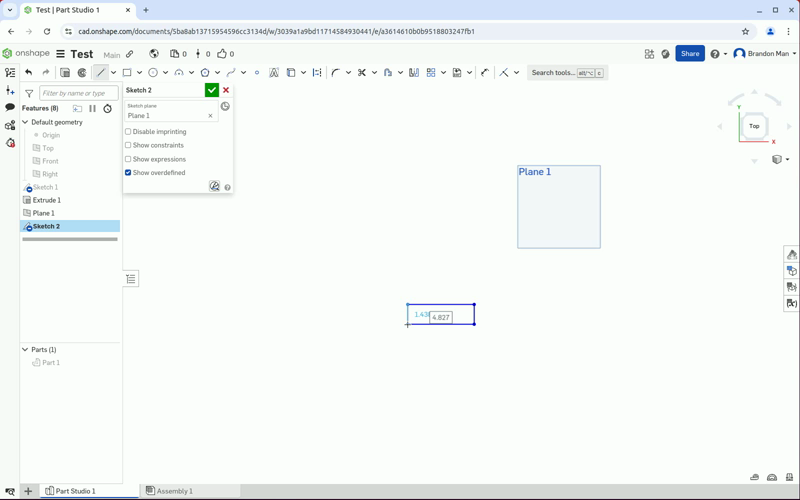
scroll(6)
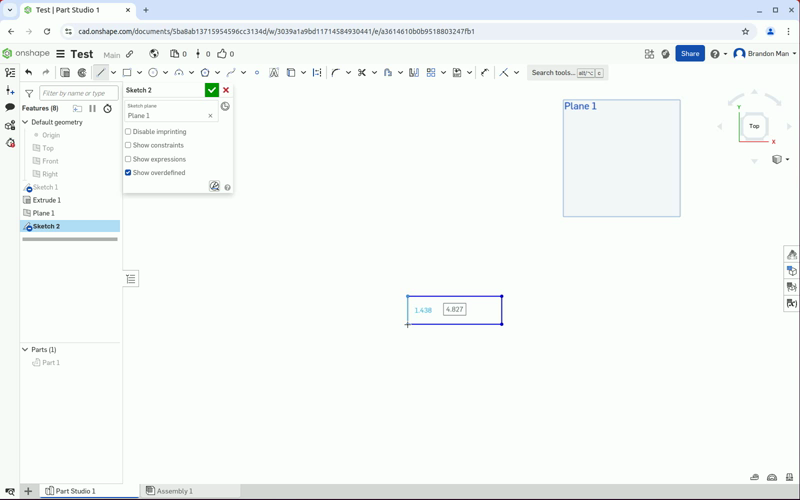
scroll(6)
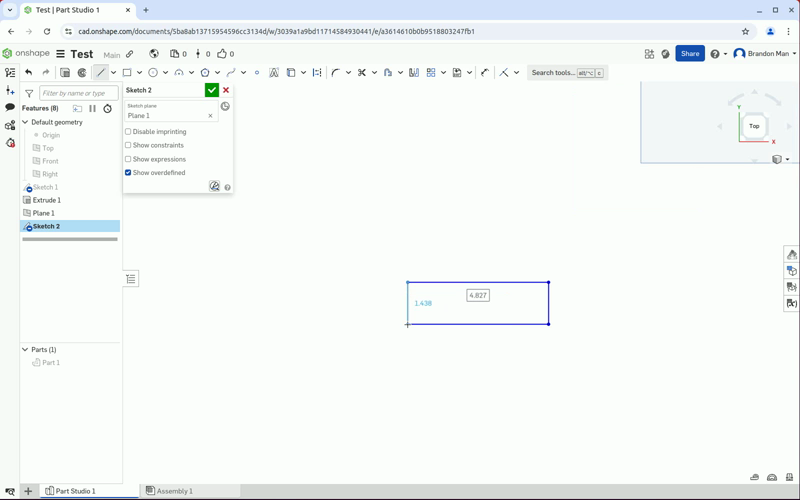
scroll(6)
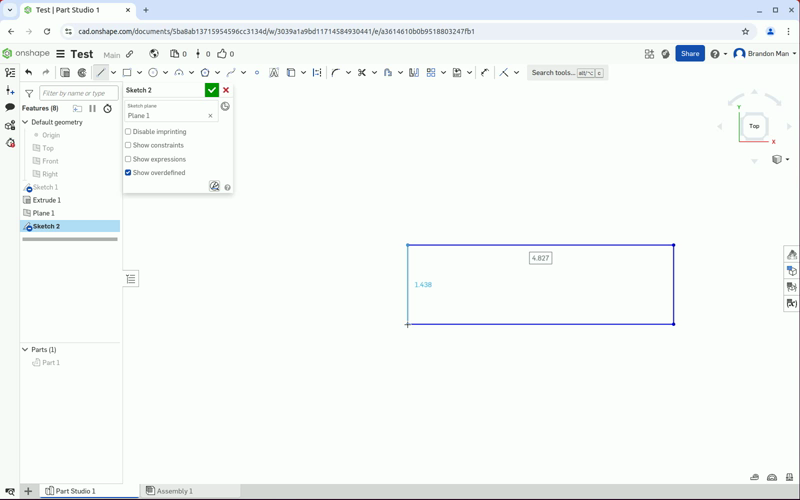
key_up(shift)
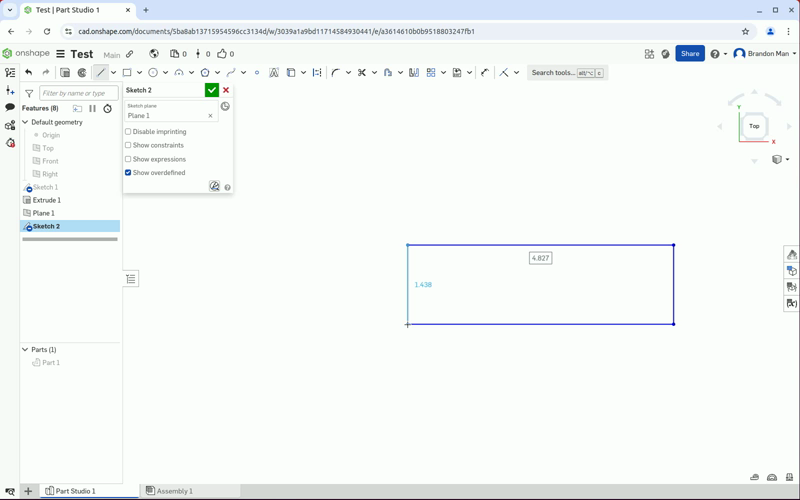
click(407, 324)
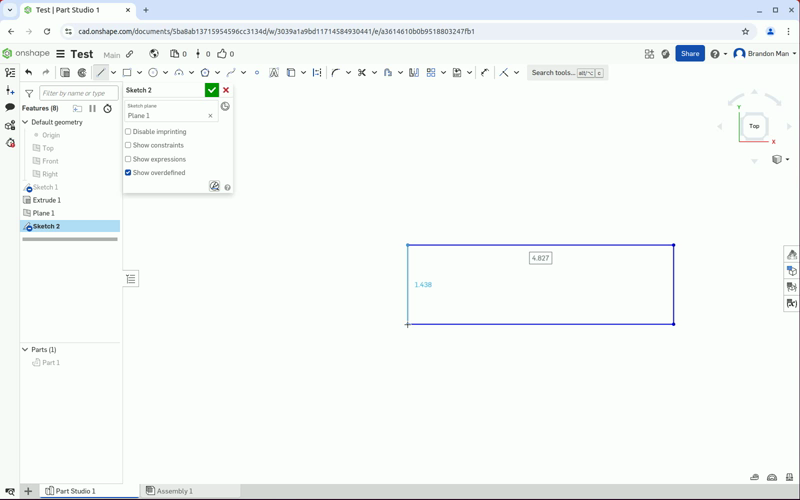
scroll(-6)
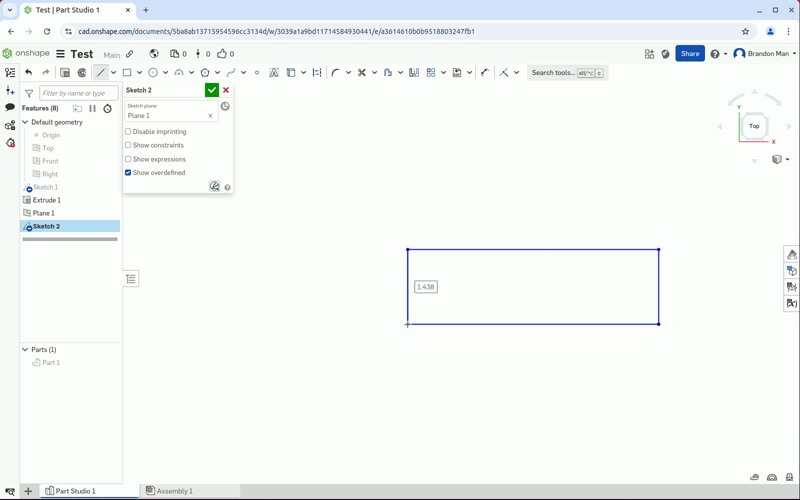
scroll(-6)
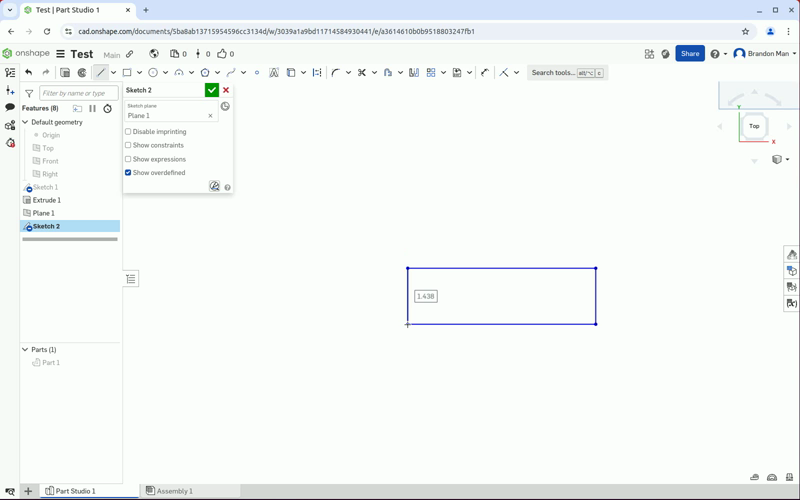
scroll(-6)
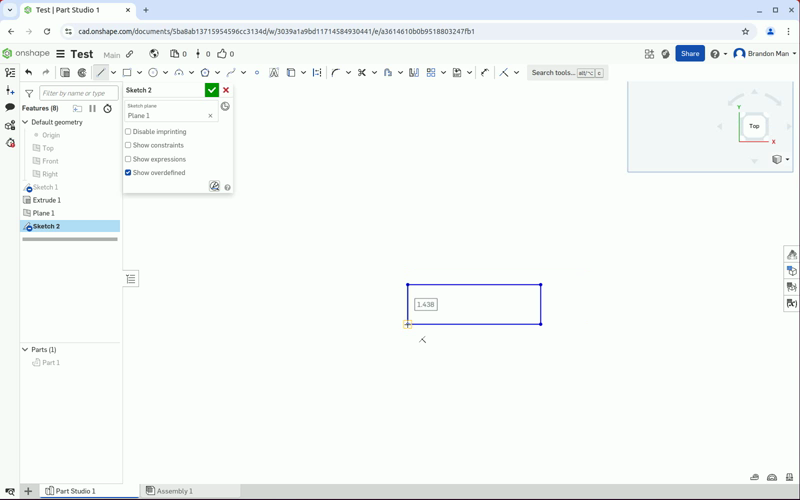
scroll(-6)
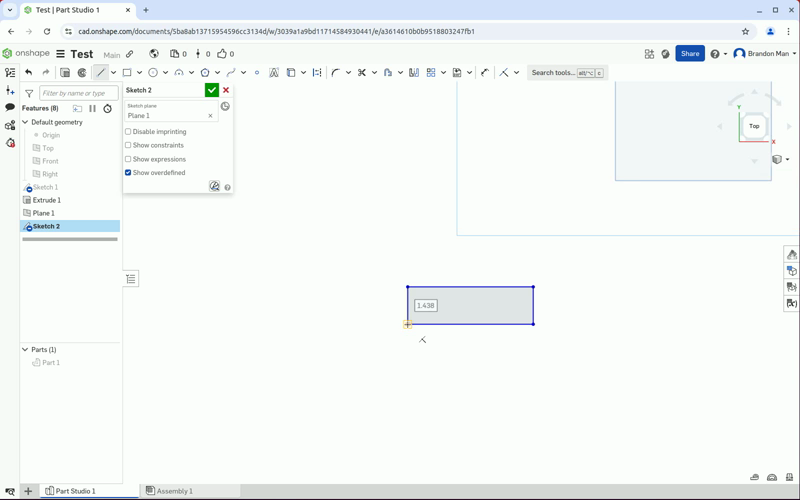
scroll(-6)
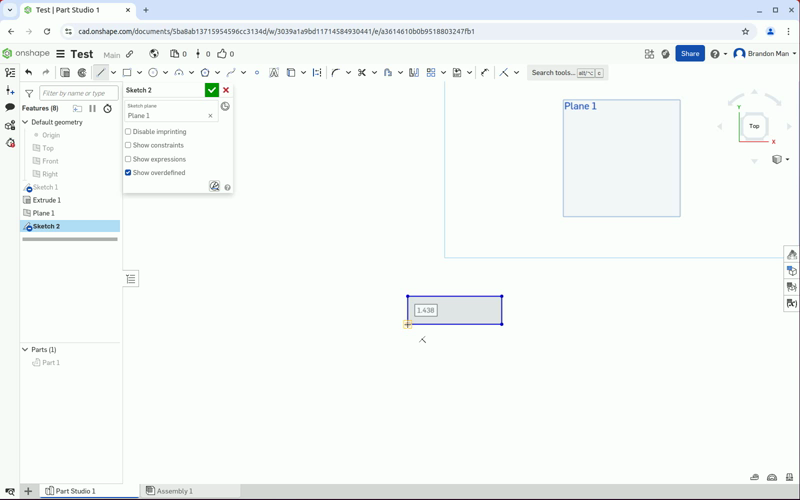
scroll(-6)
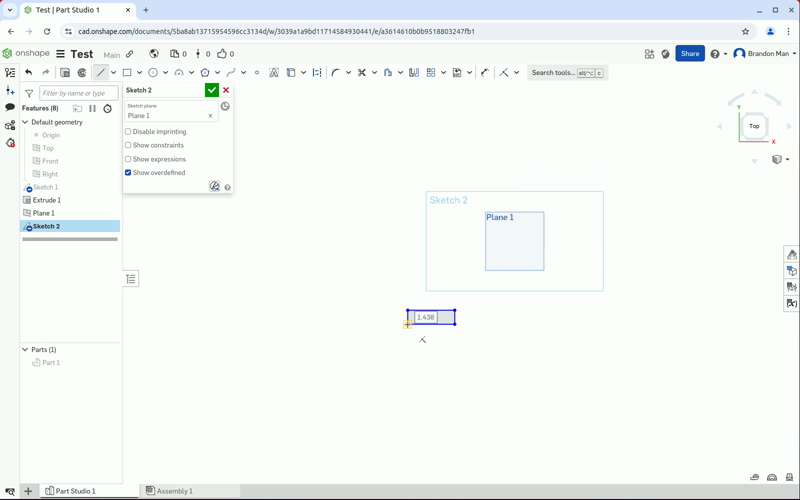
scroll(-6)
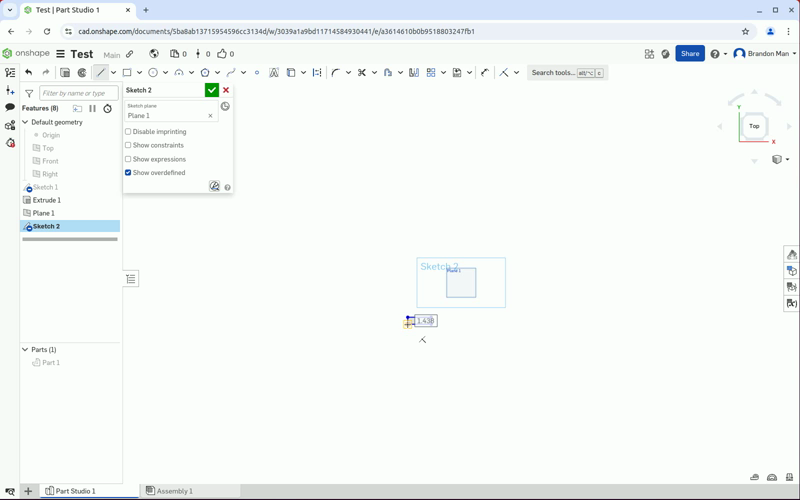
key(esc)
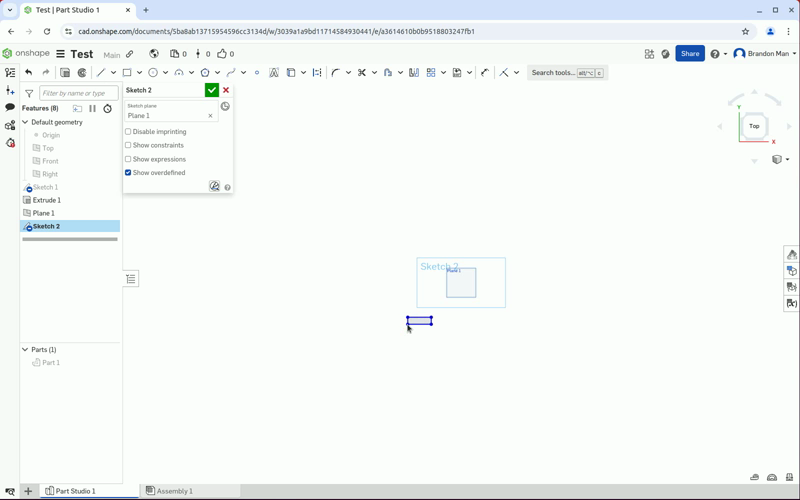
mouse_move(414, 321)
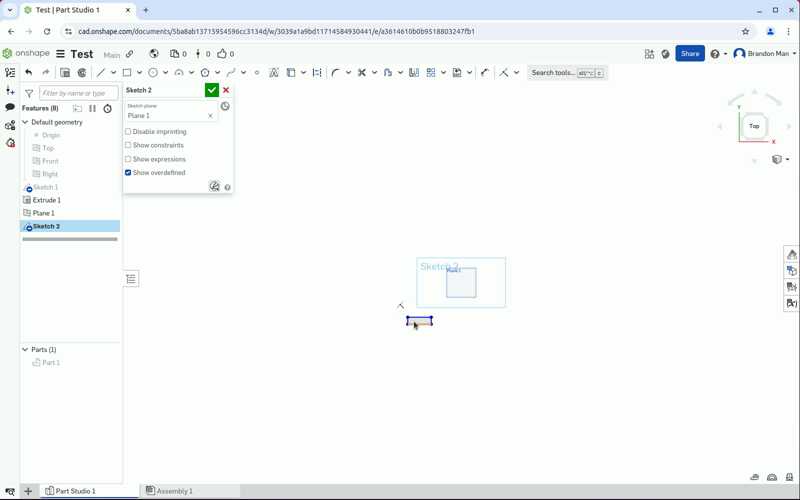
scroll(6)
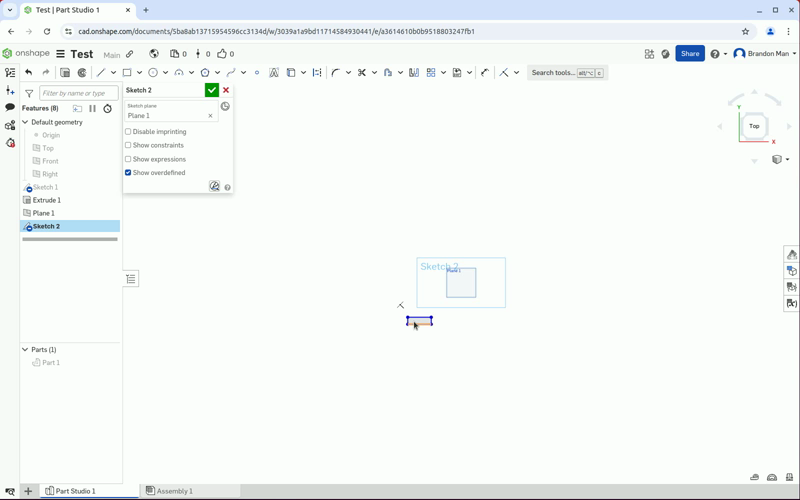
scroll(6)
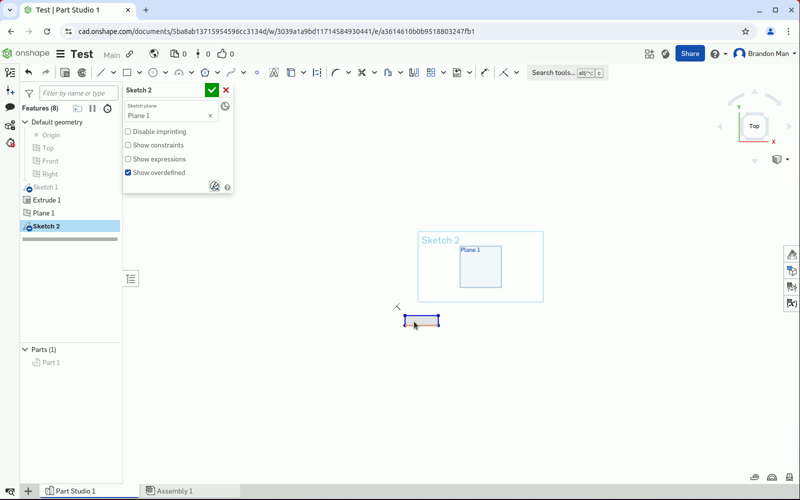
scroll(6)
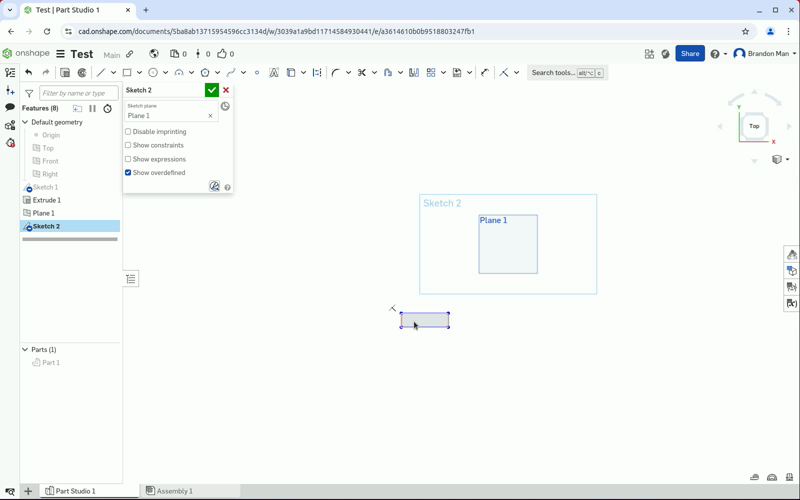
scroll(6)
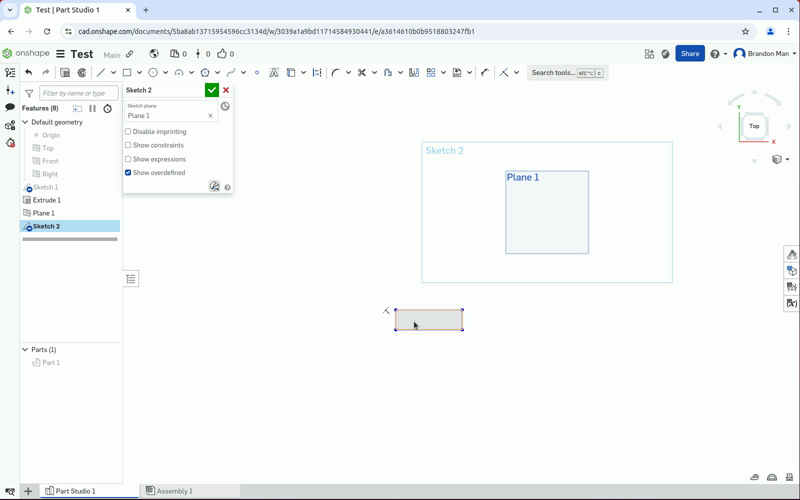
scroll(6)
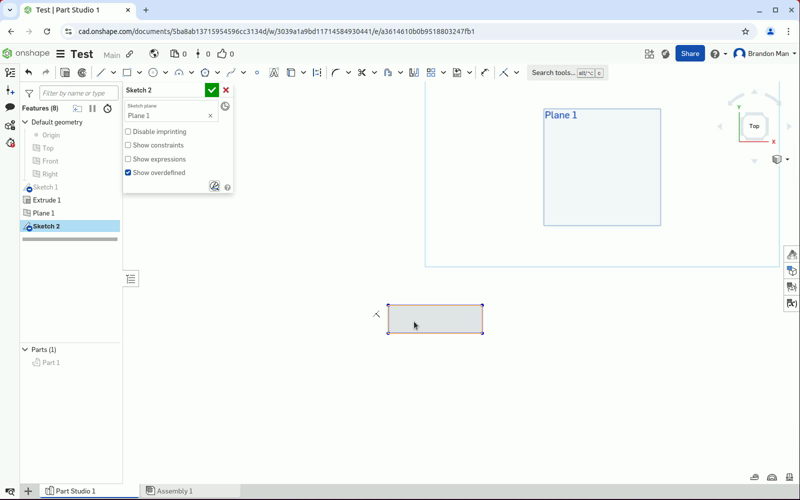
scroll(6)
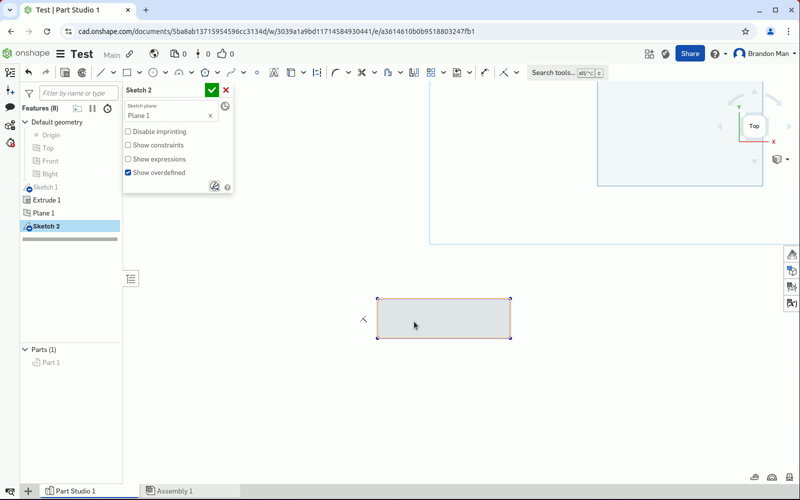
scroll(6)
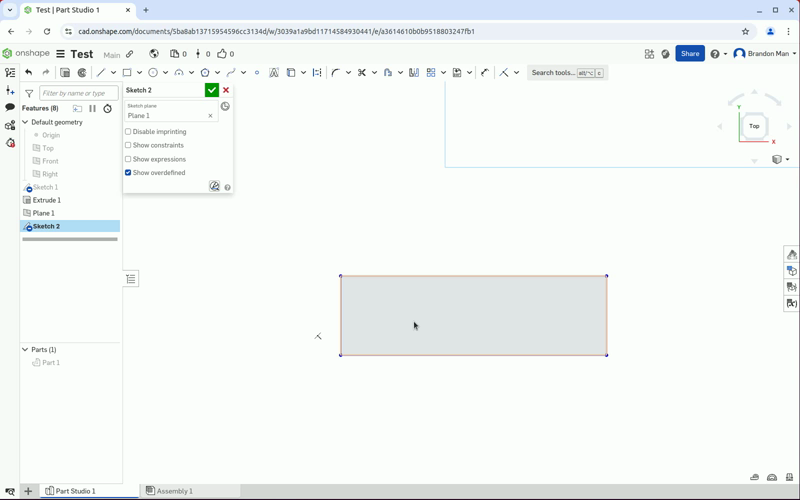
click(414, 321)
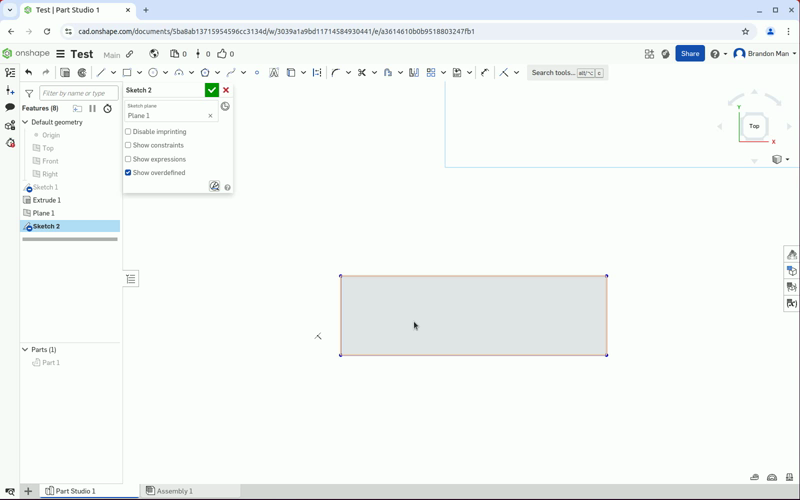
scroll(-6)
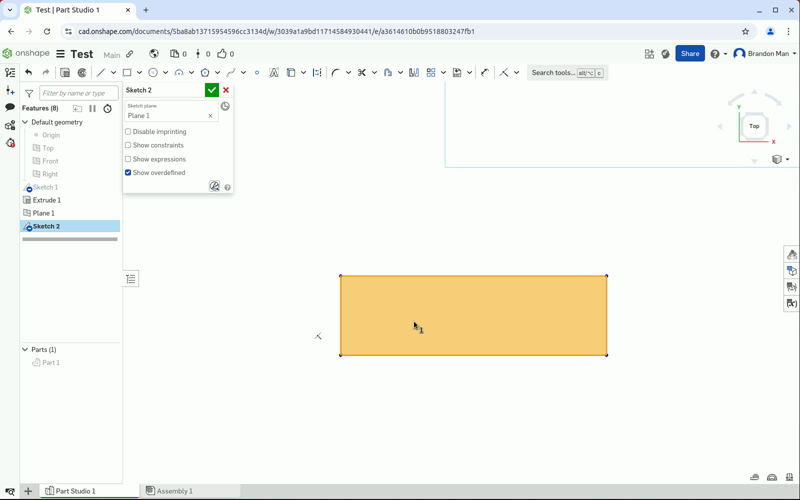
scroll(-6)
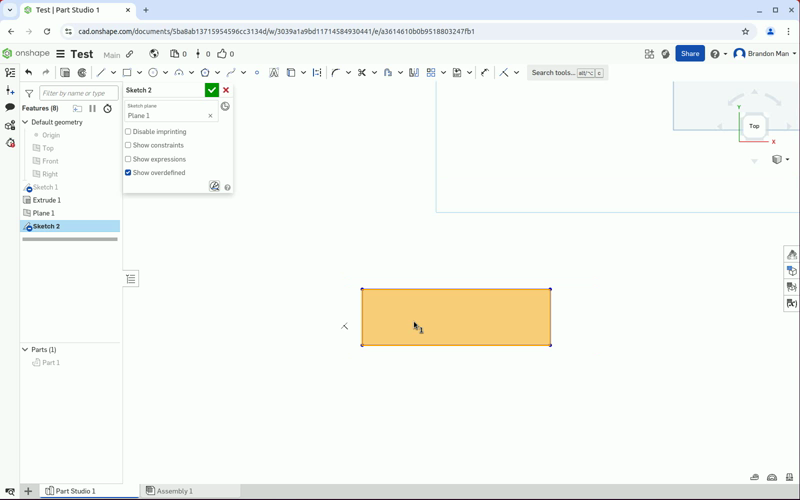
scroll(-6)
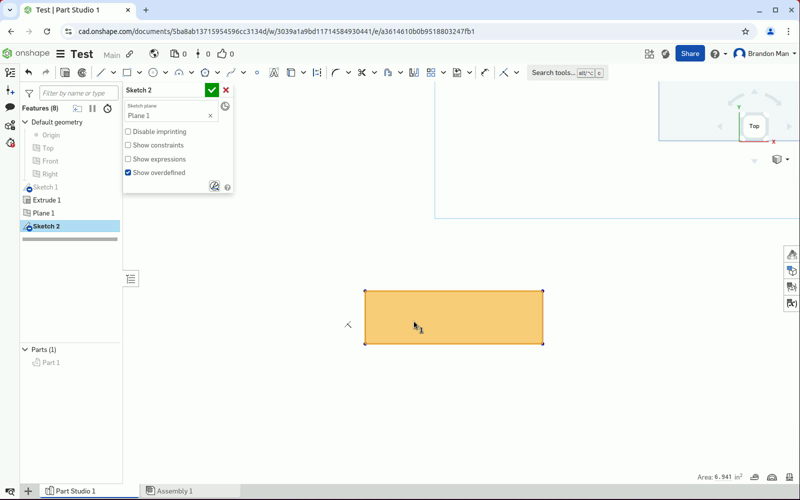
scroll(-6)
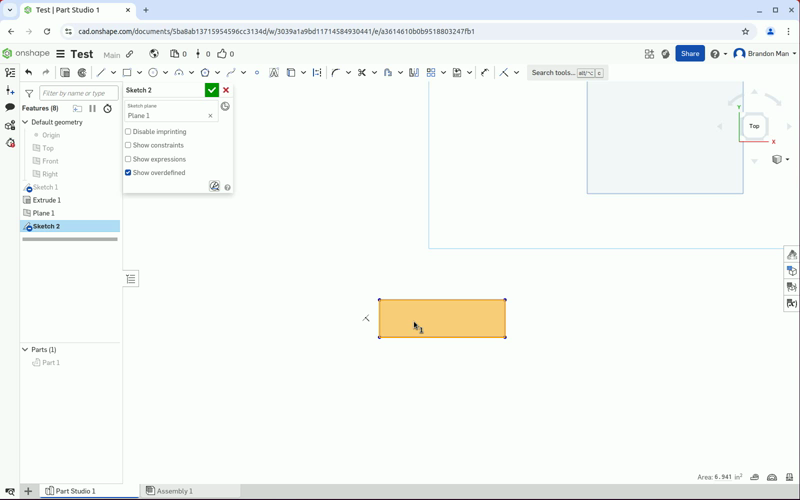
scroll(-6)
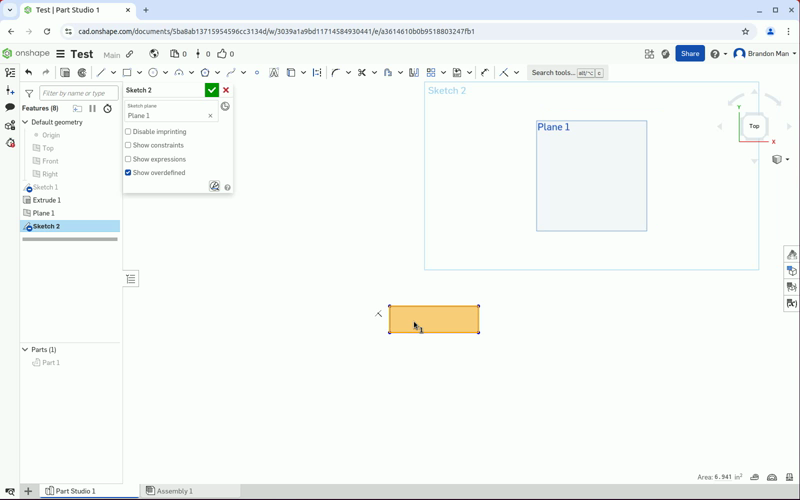
scroll(-6)
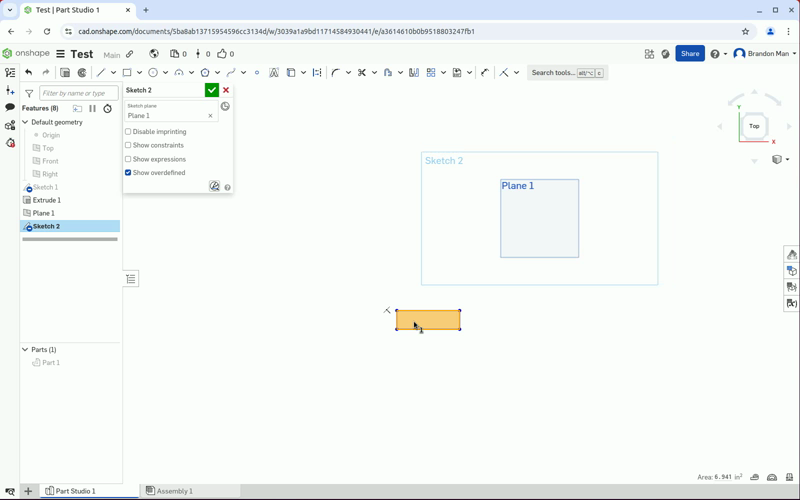
scroll(-6)
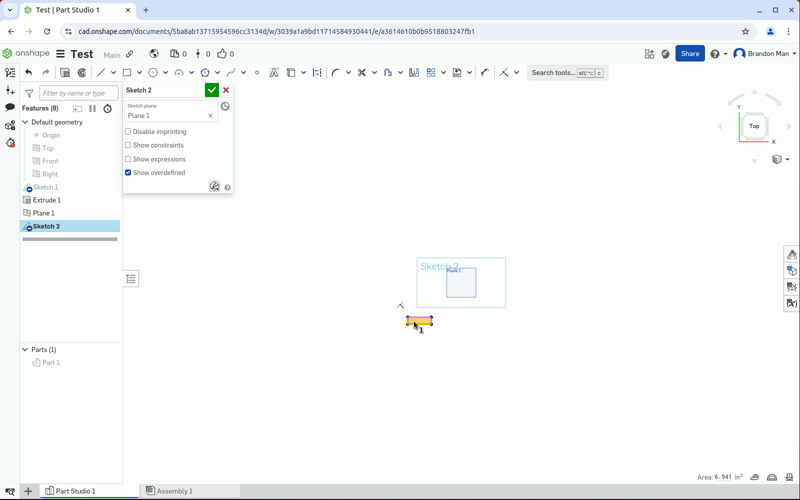
mouse_move(73, 352)
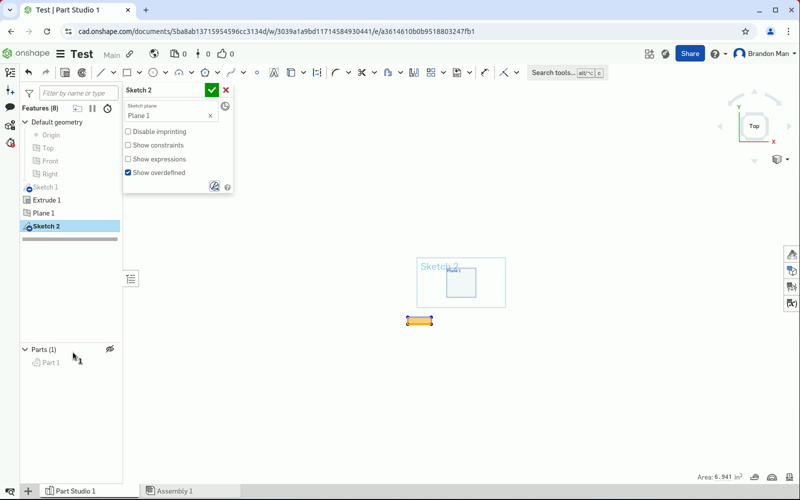
key(shift+y)
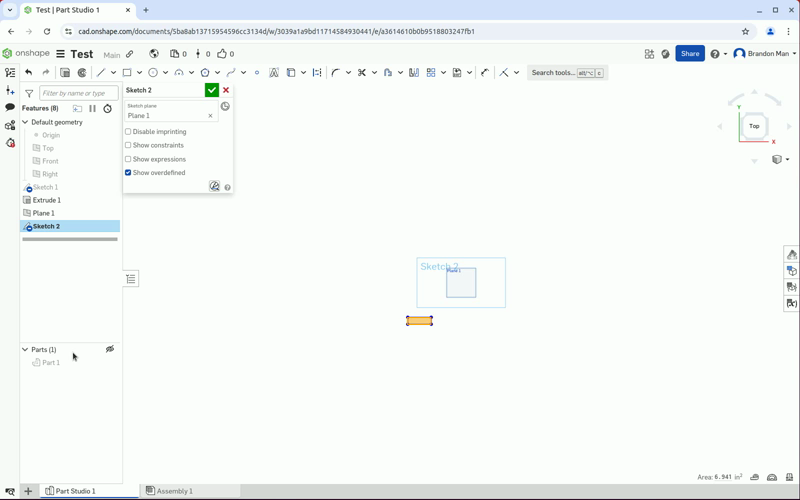
key(shift+e)
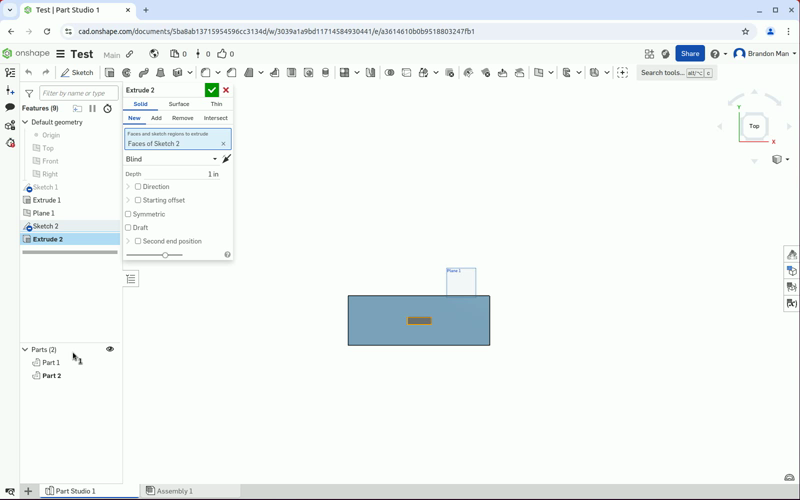
mouse_move(143, 106)
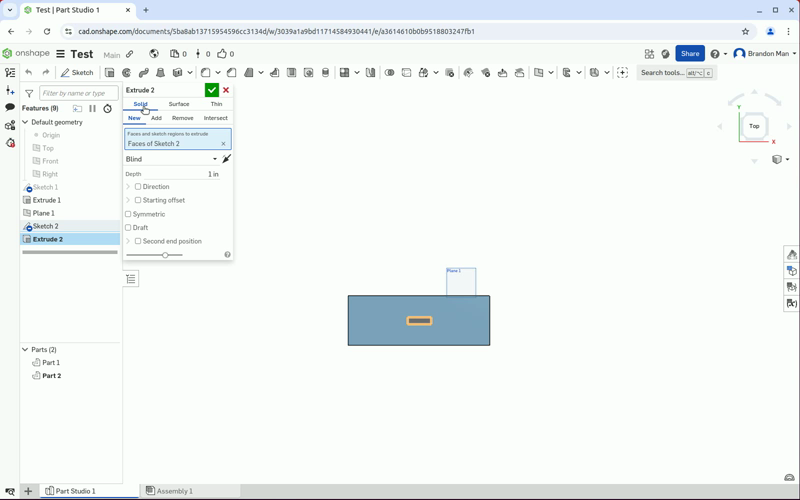
click(143, 106)
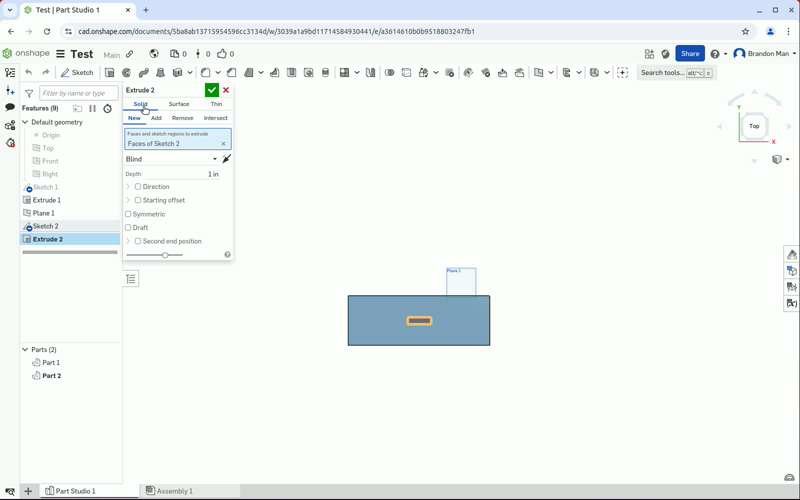
mouse_move(137, 120)
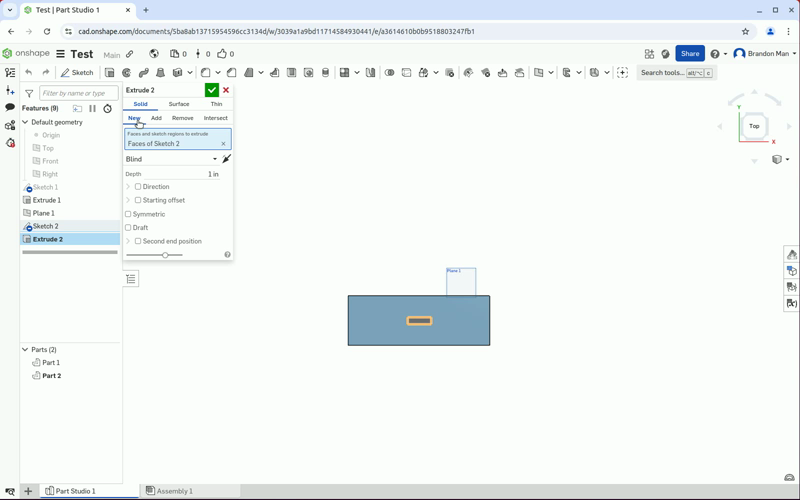
click(137, 120)
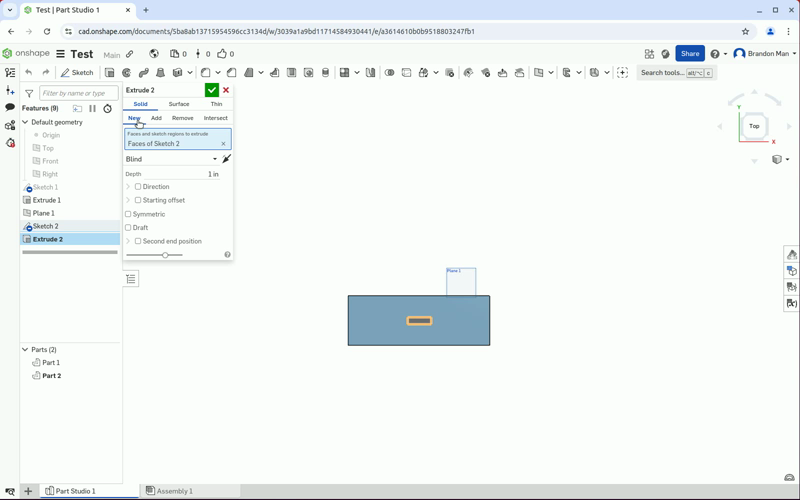
key(tab, 4)
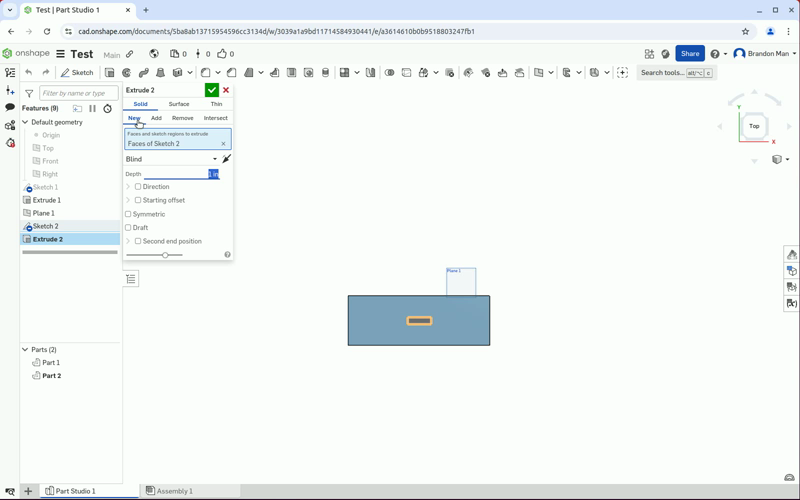
text(1.204)
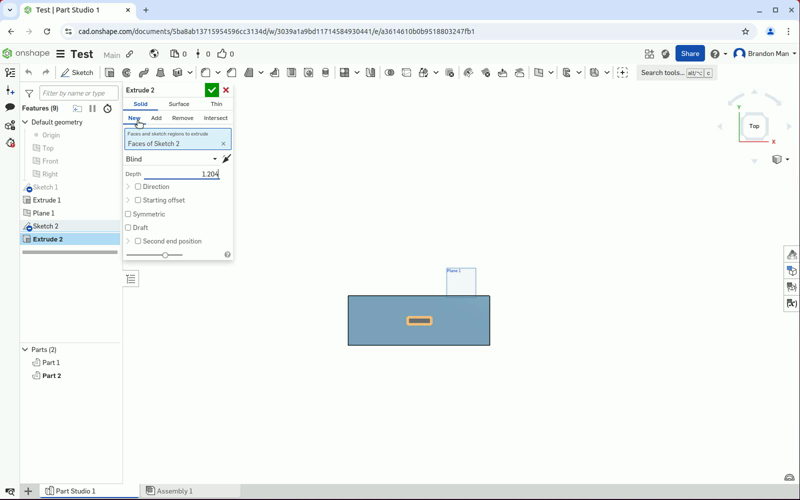
key(enter)
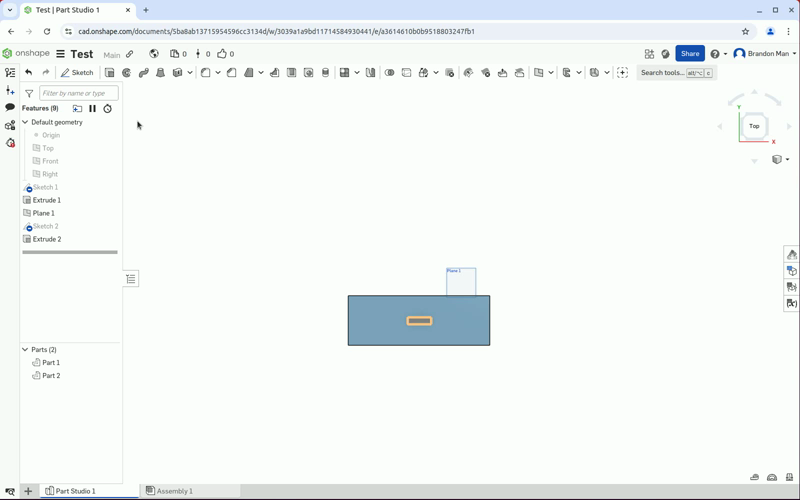
key(shift+h)
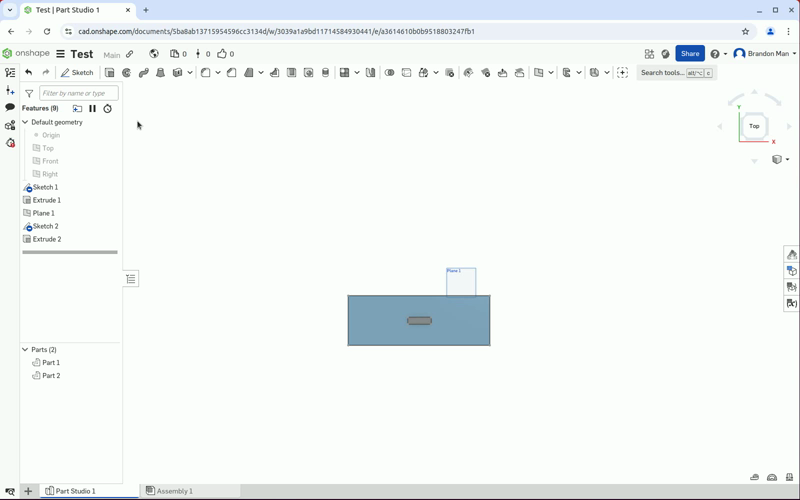
key(shift+h)
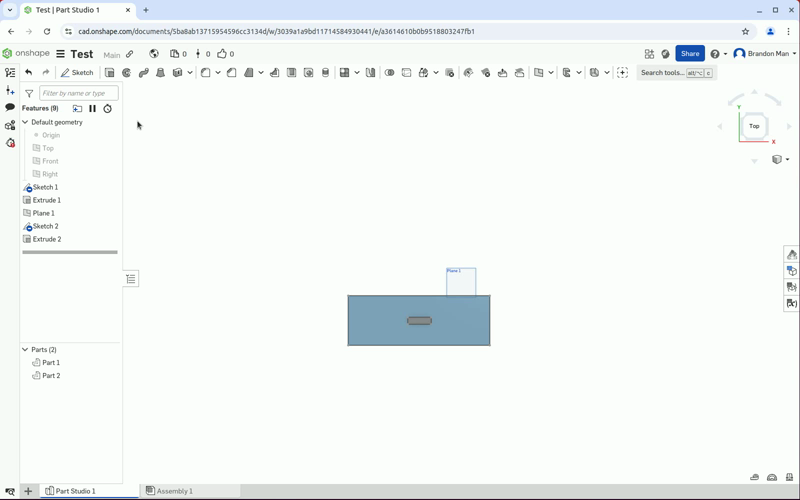
key(shift+7)
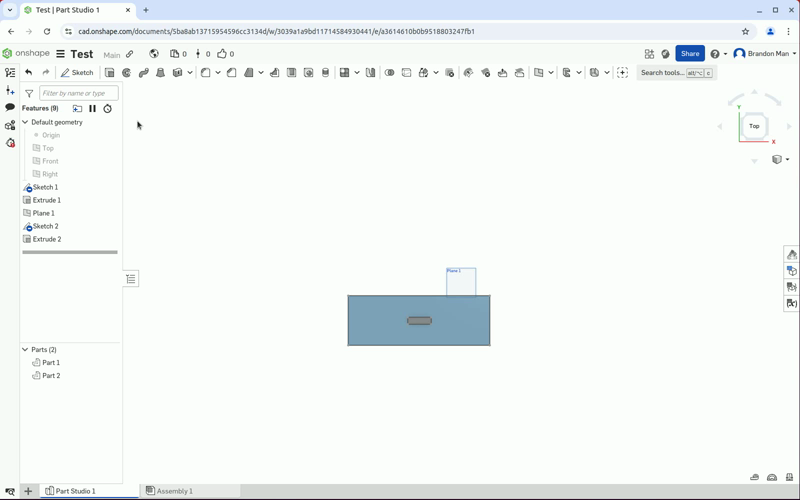
key(up, 3)
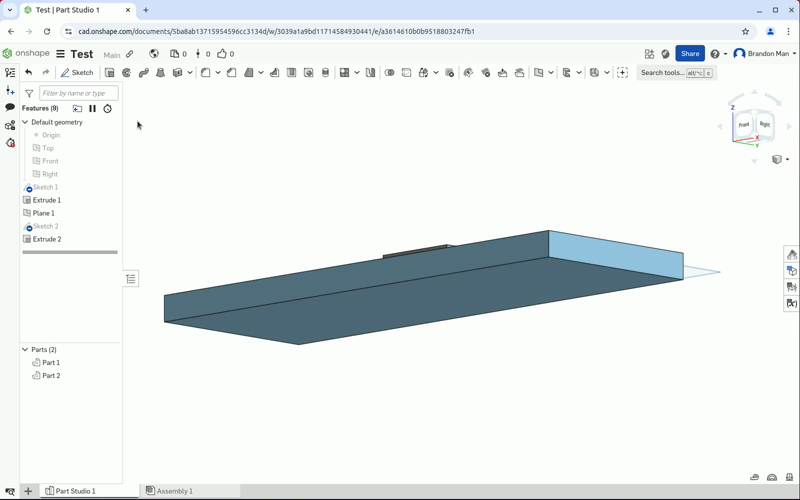
key(left, 3)
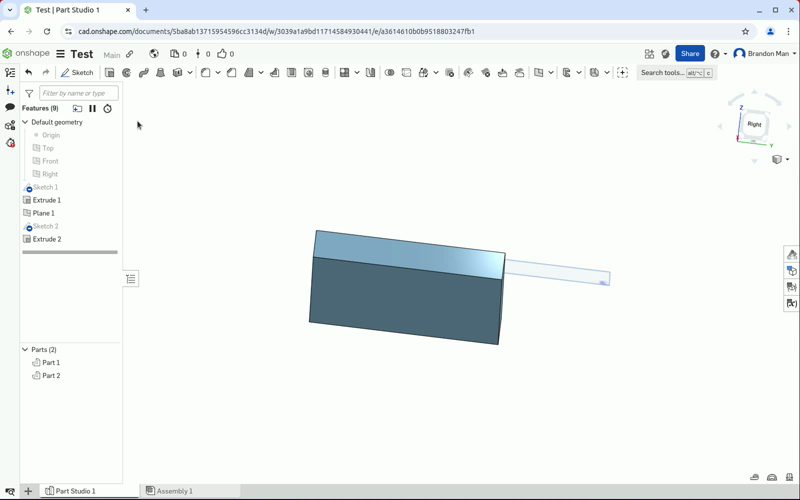
key(right, 3)
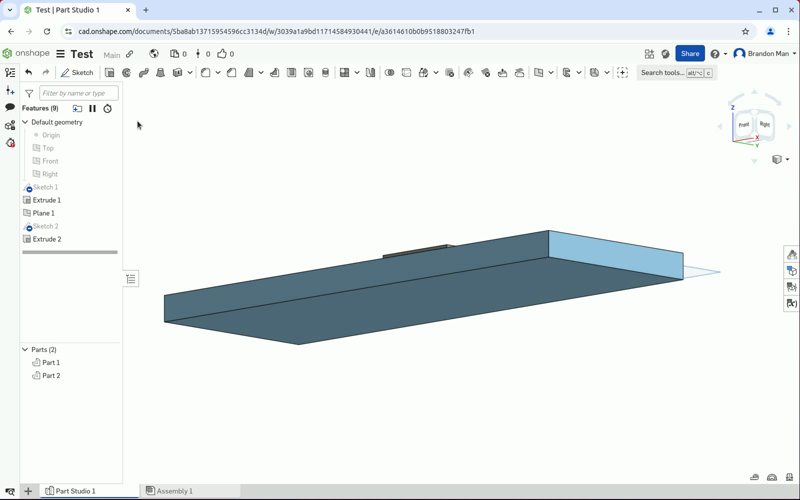
key(down, 3)
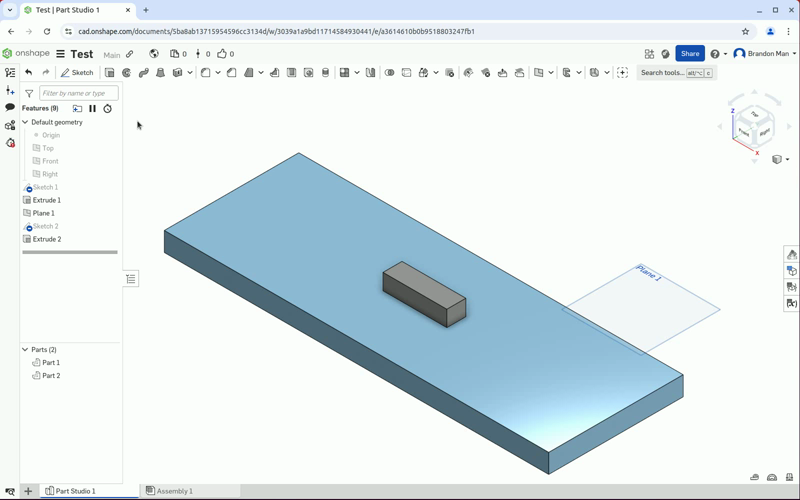
mouse_move(73, 189)
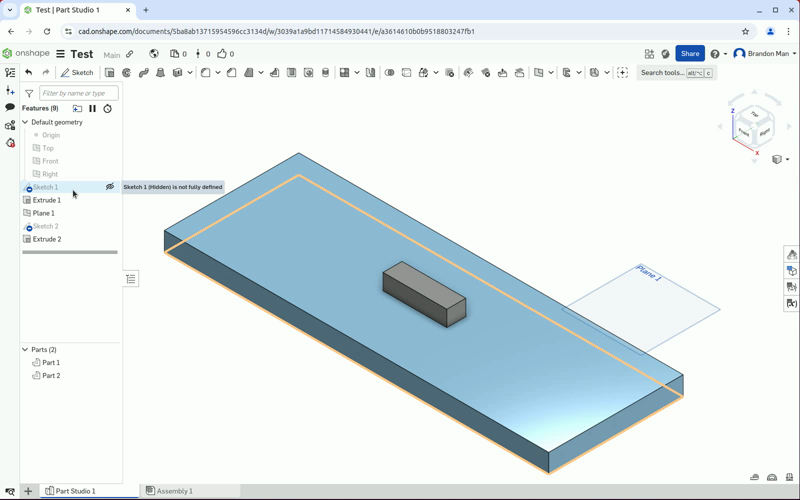
click(73, 189)